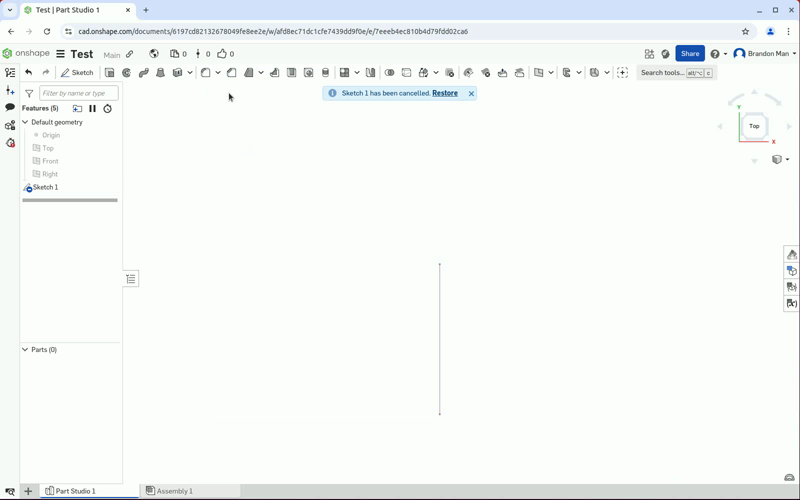
key(shift+h)
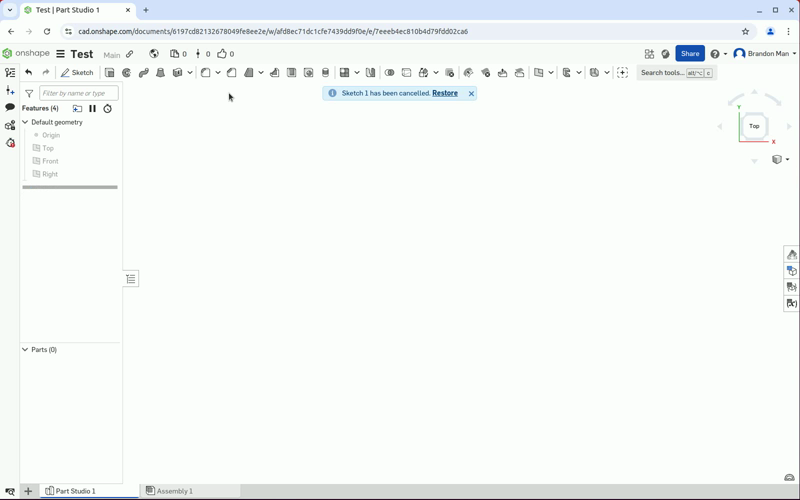
key(shift+s)
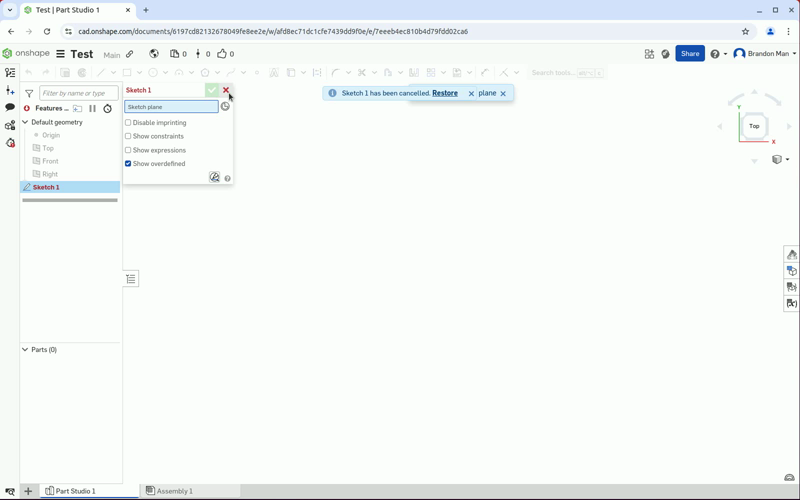
mouse_move(73, 150)
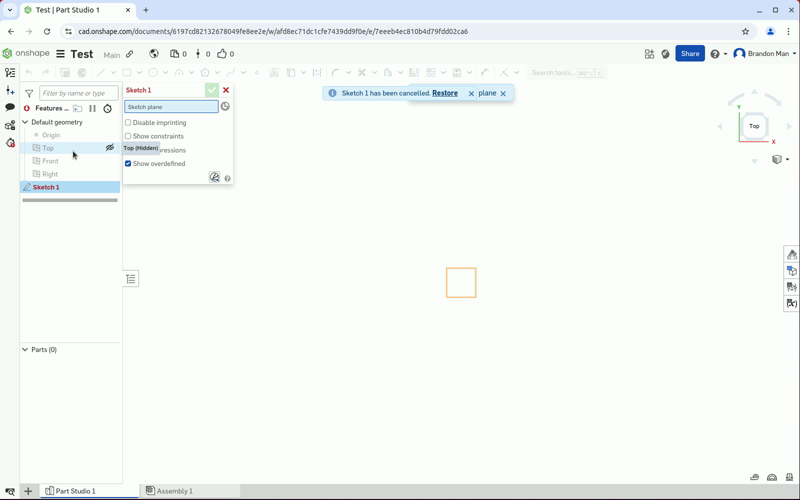
click(73, 150)
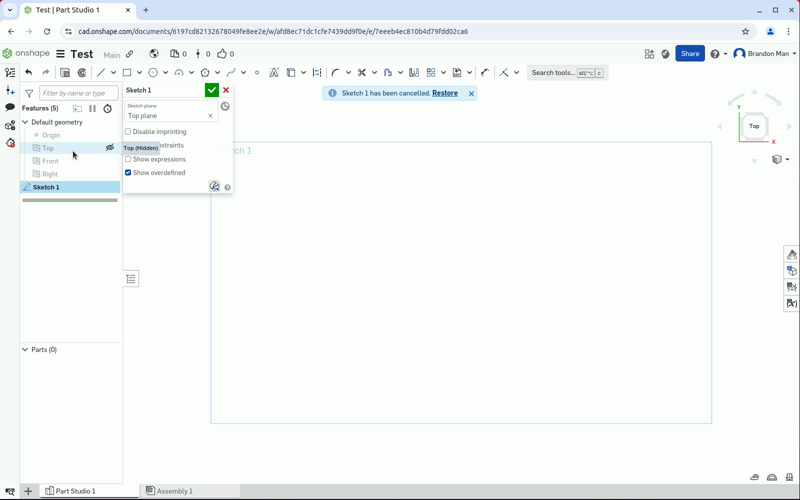
mouse_move(73, 352)
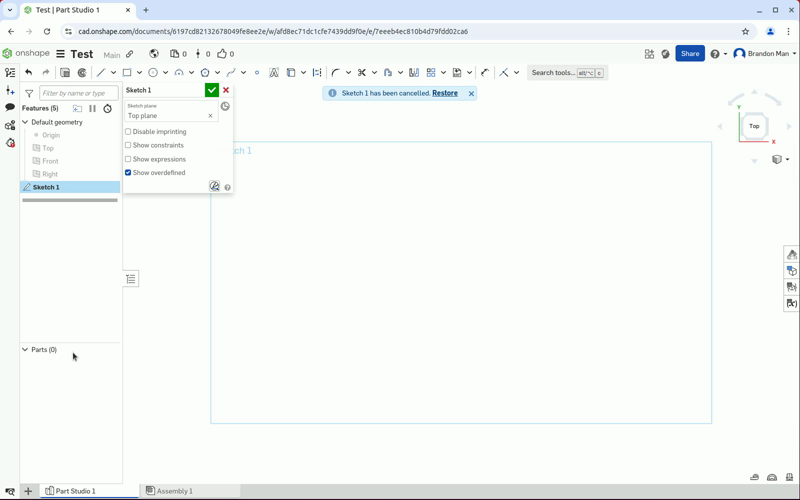
key(y)
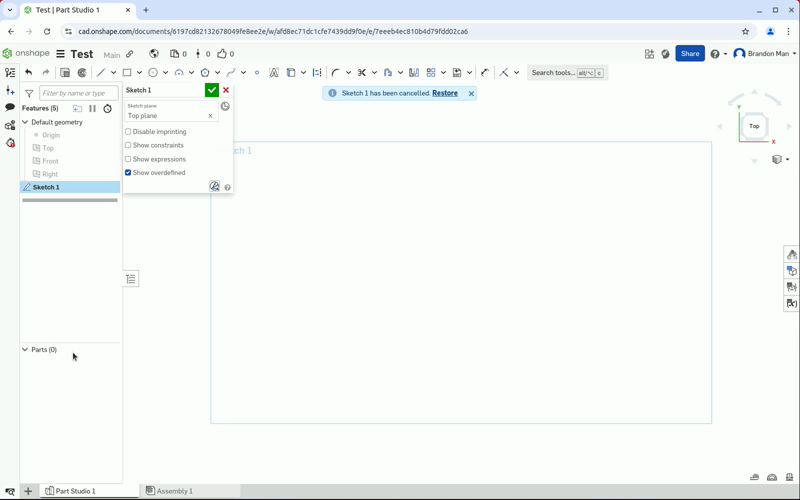
key(c)
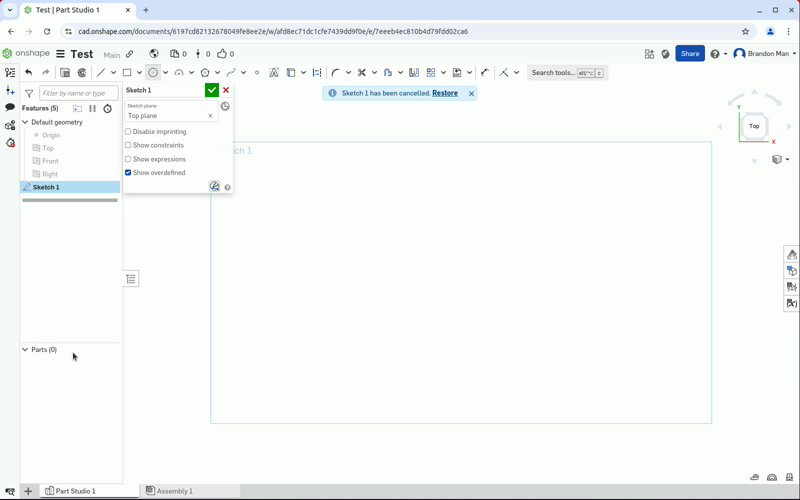
key_down(shift)
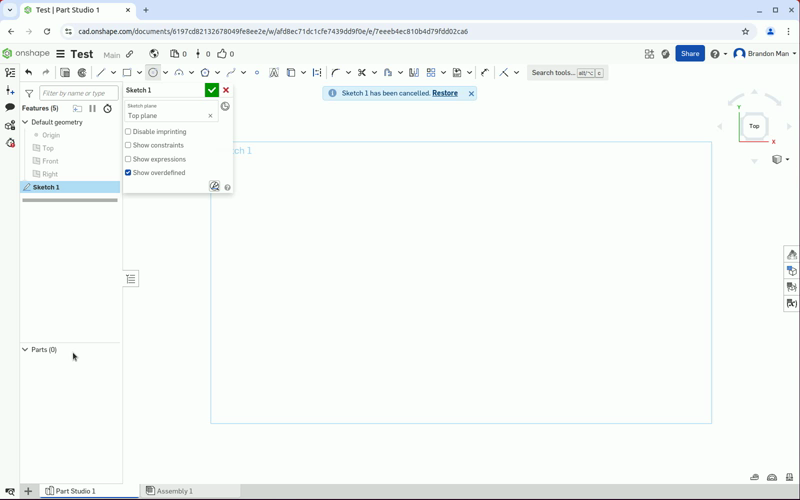
mouse_move(461, 282)
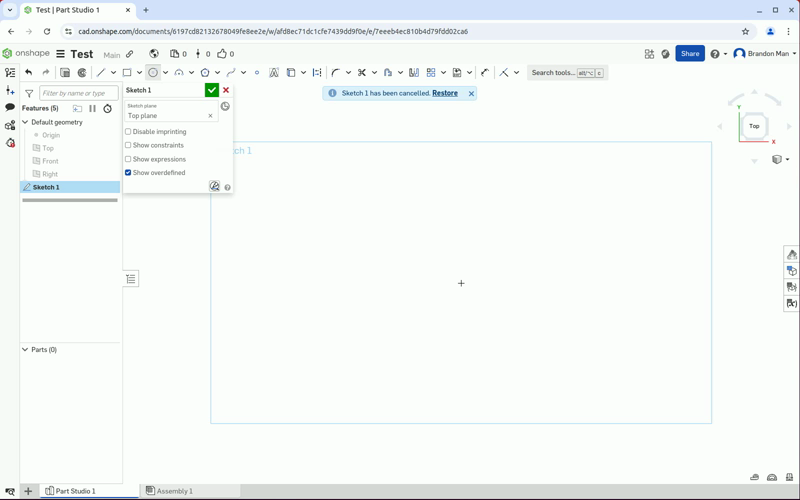
click(461, 282)
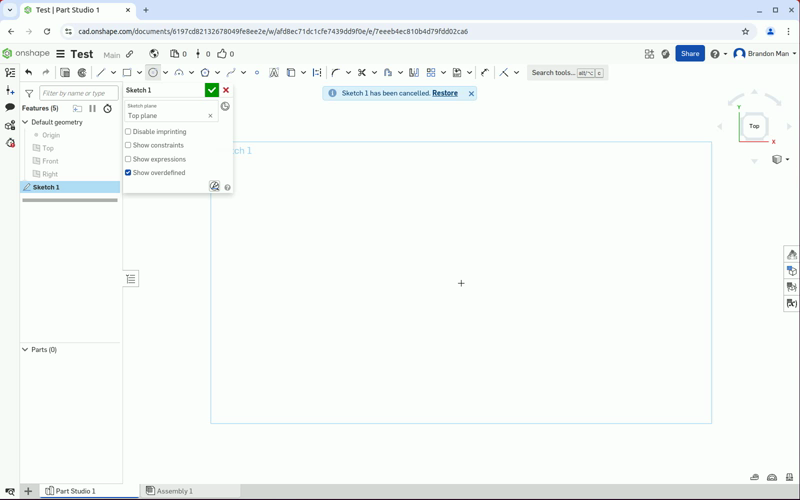
key_up(shift)
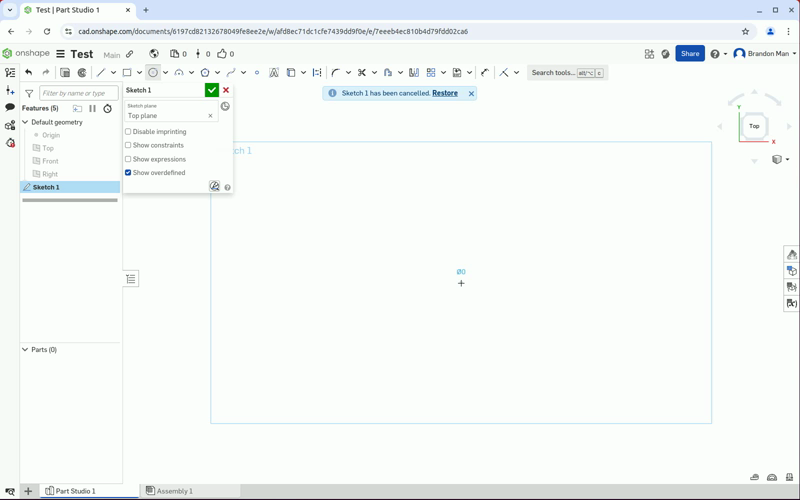
mouse_move(568, 282)
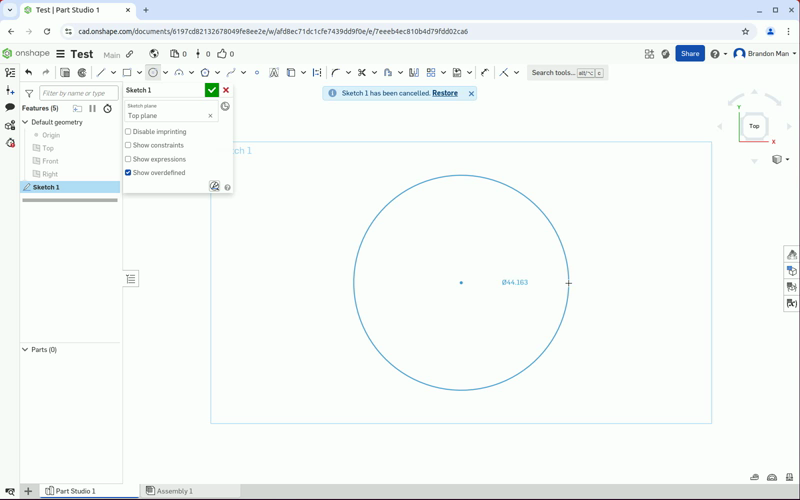
click(568, 282)
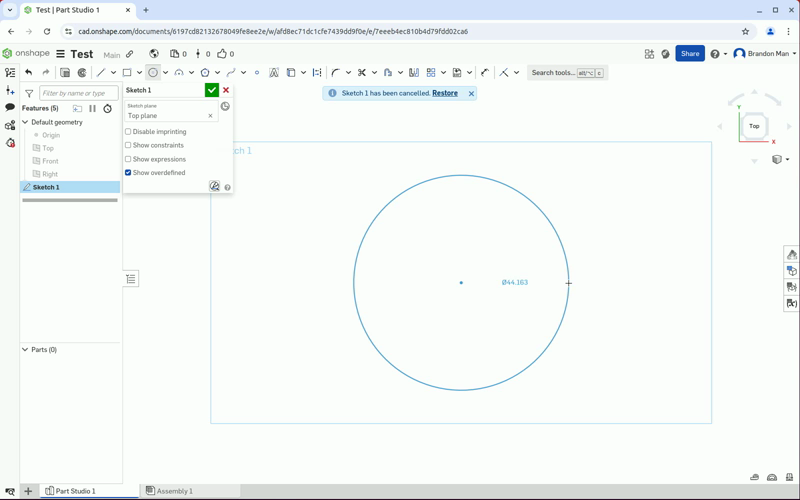
key(esc)
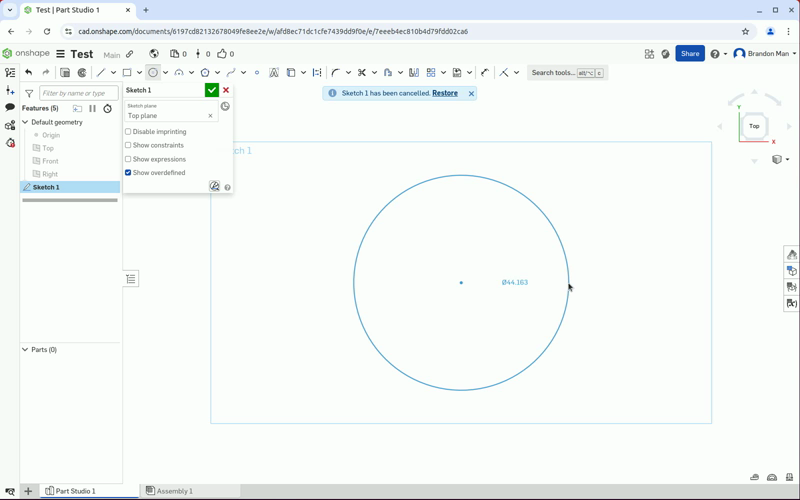
key(c)
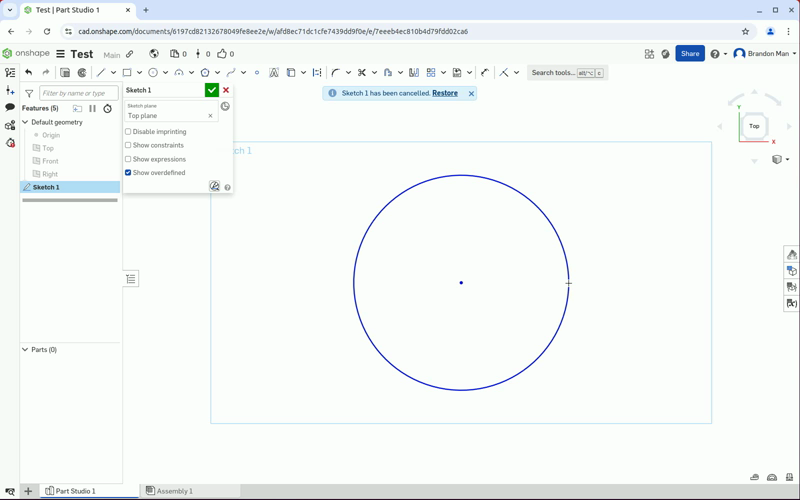
key_down(shift)
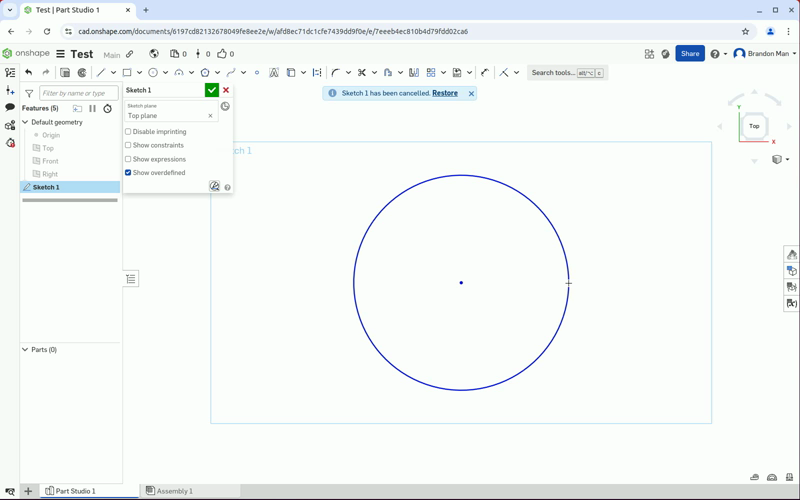
mouse_move(369, 300)
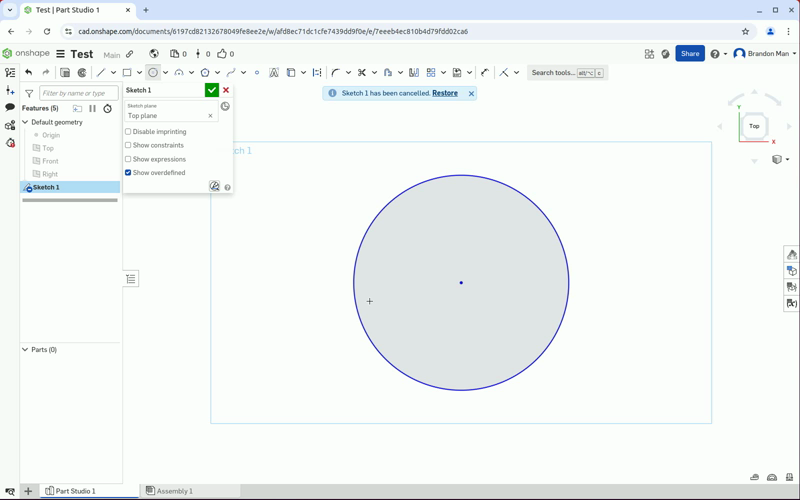
click(369, 300)
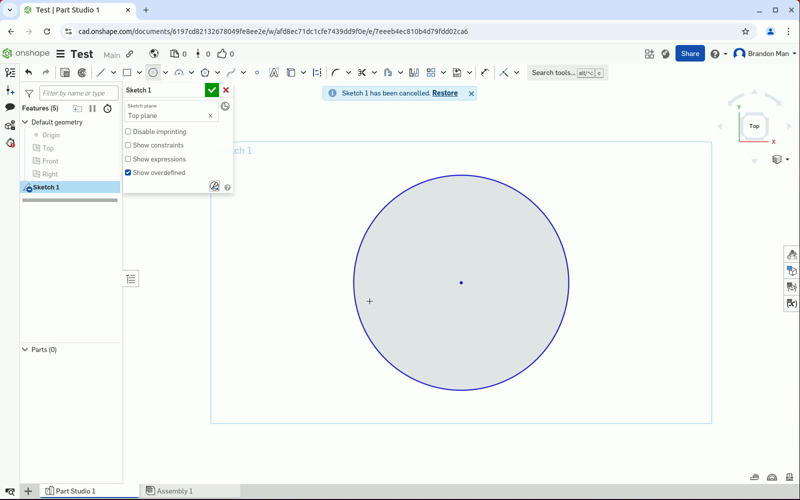
key_up(shift)
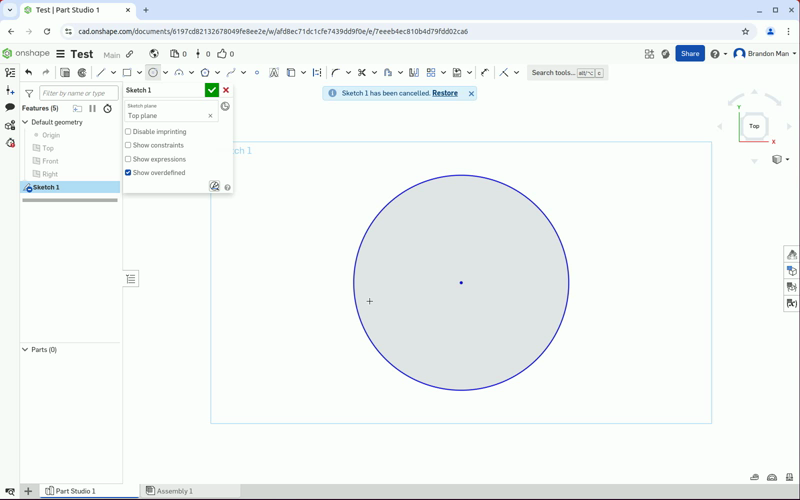
mouse_move(374, 300)
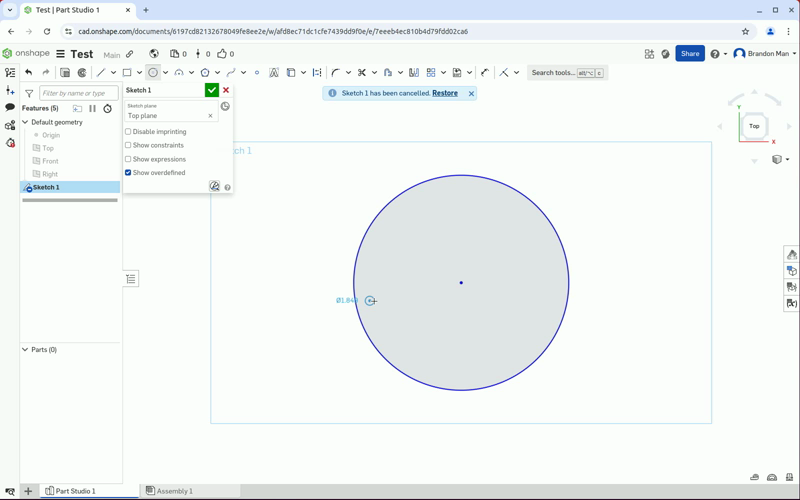
click(374, 300)
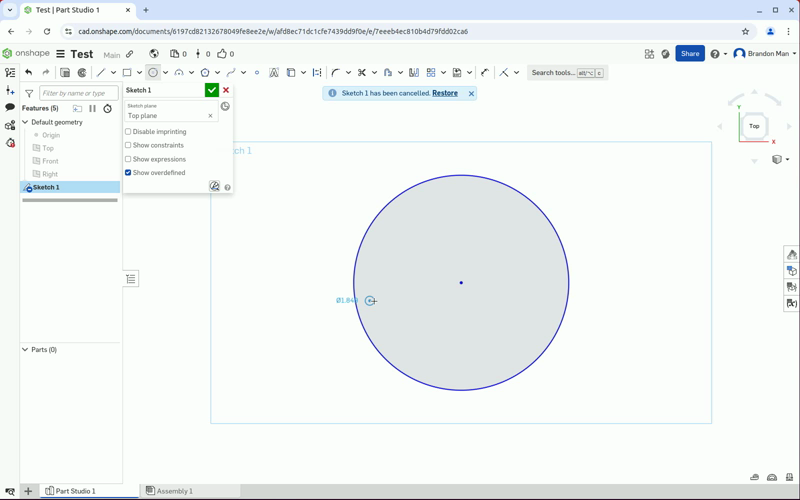
key(esc)
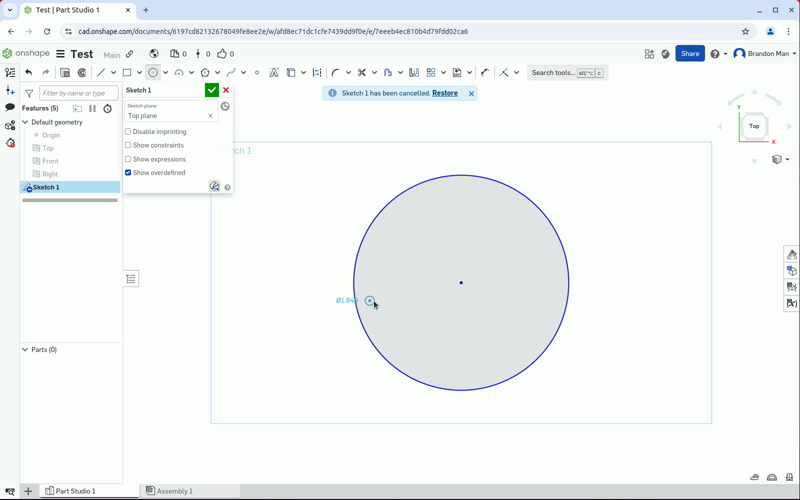
key(c)
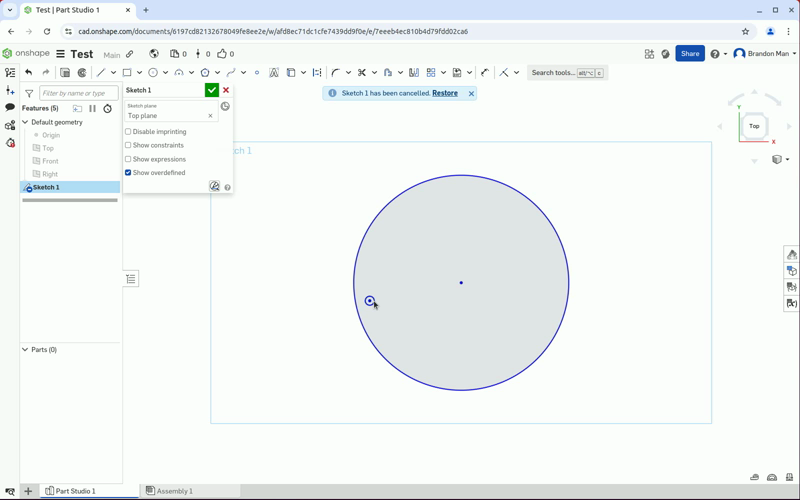
key_down(shift)
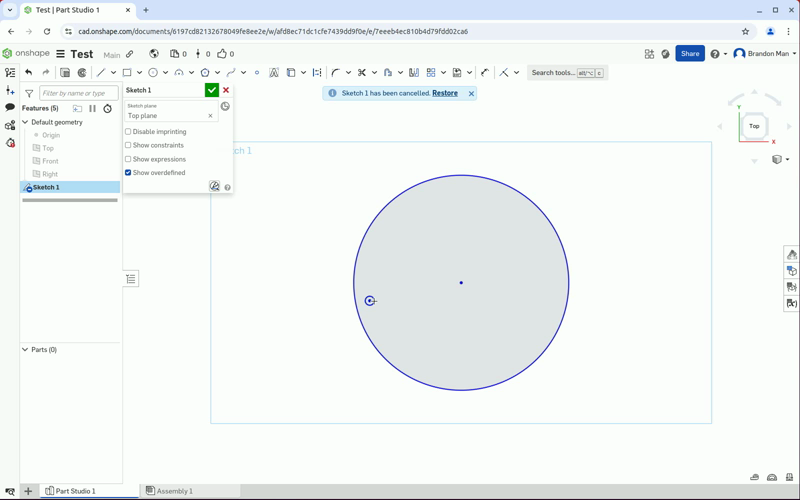
mouse_move(461, 282)
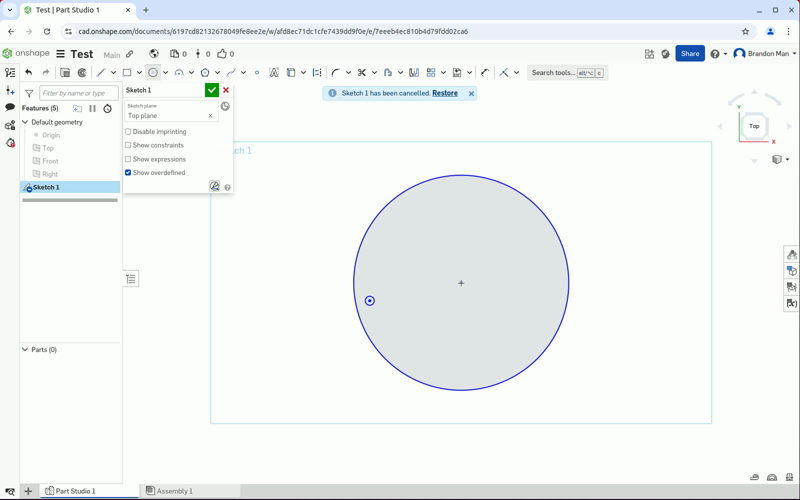
click(461, 282)
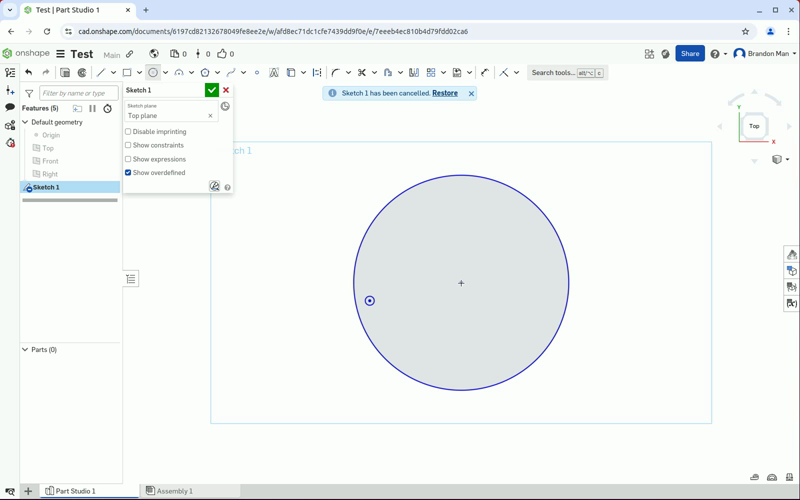
key_up(shift)
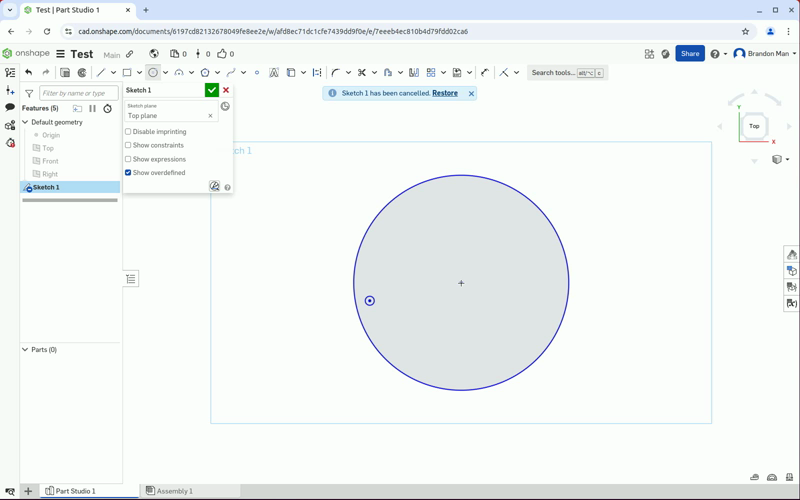
mouse_move(550, 282)
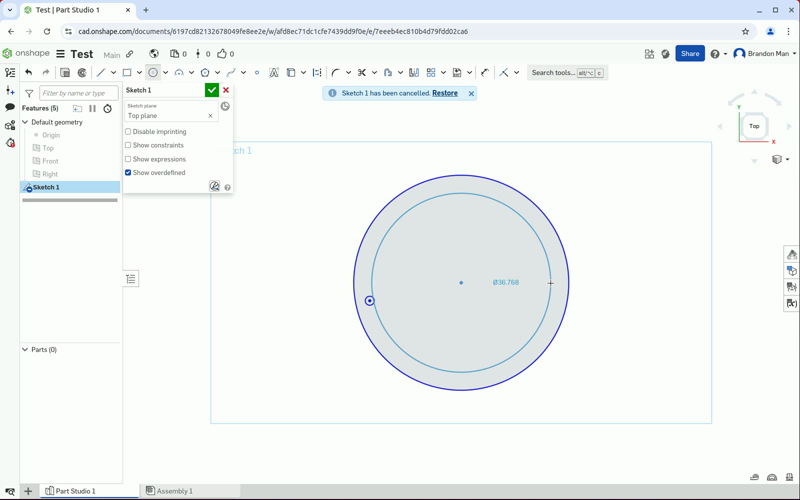
click(550, 282)
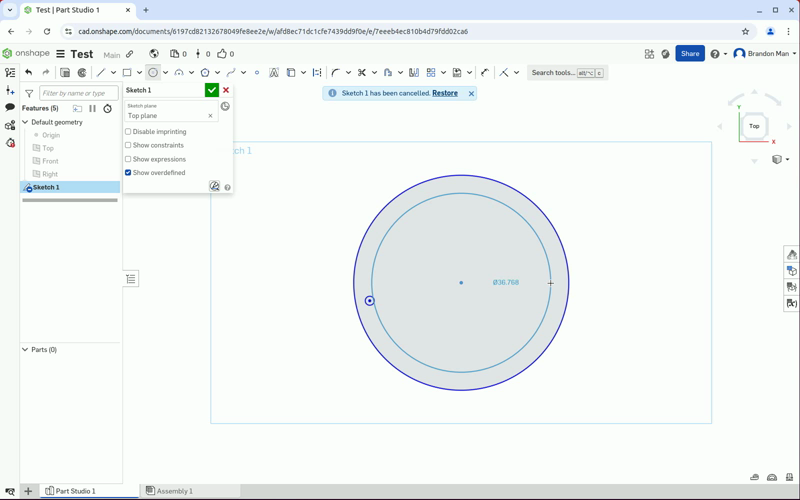
key(esc)
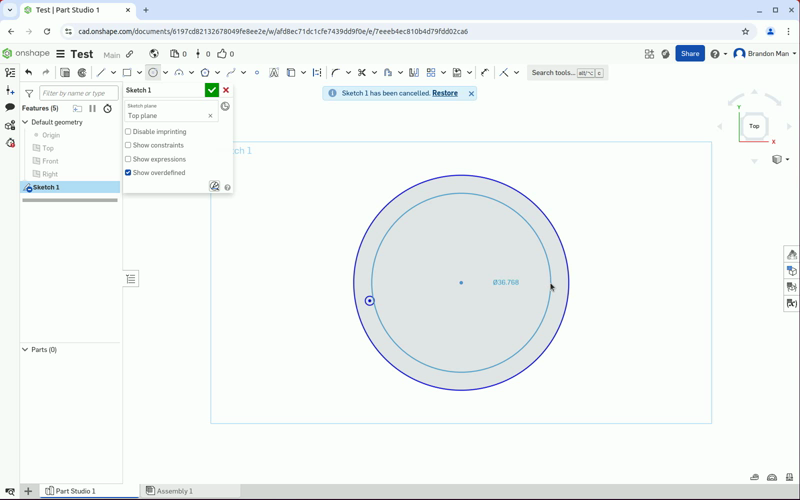
key(c)
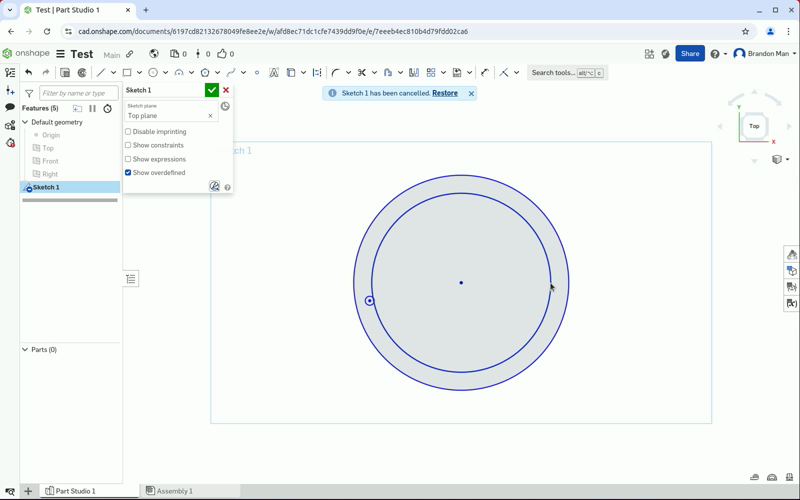
key_down(shift)
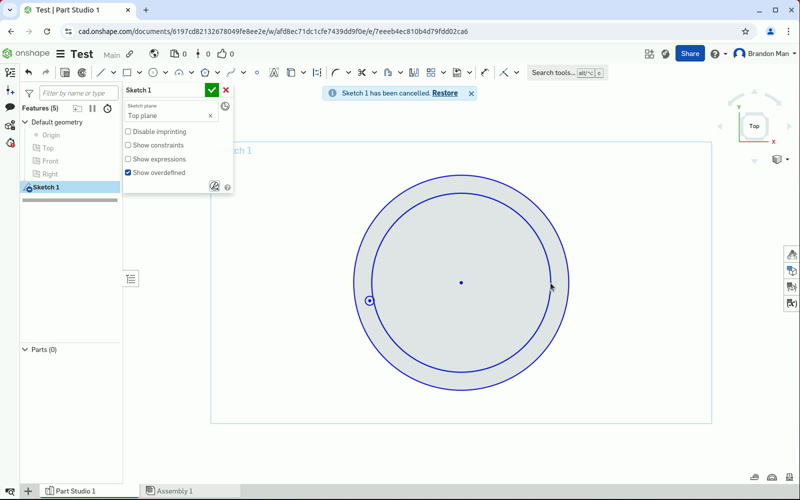
mouse_move(490, 193)
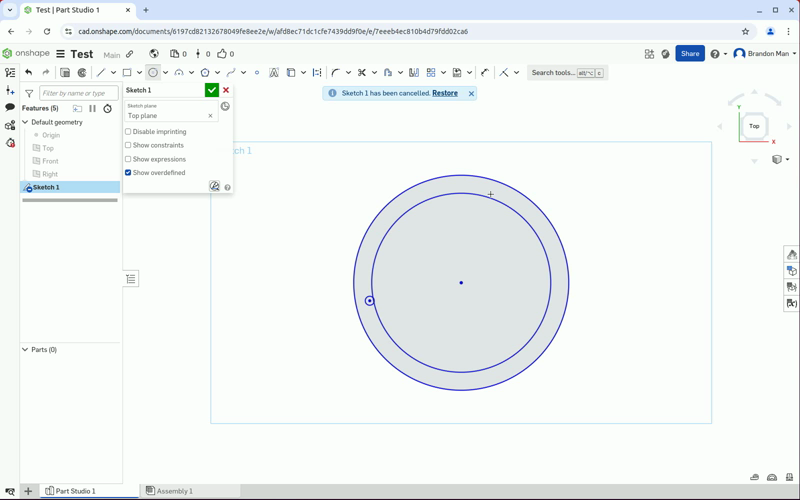
click(490, 193)
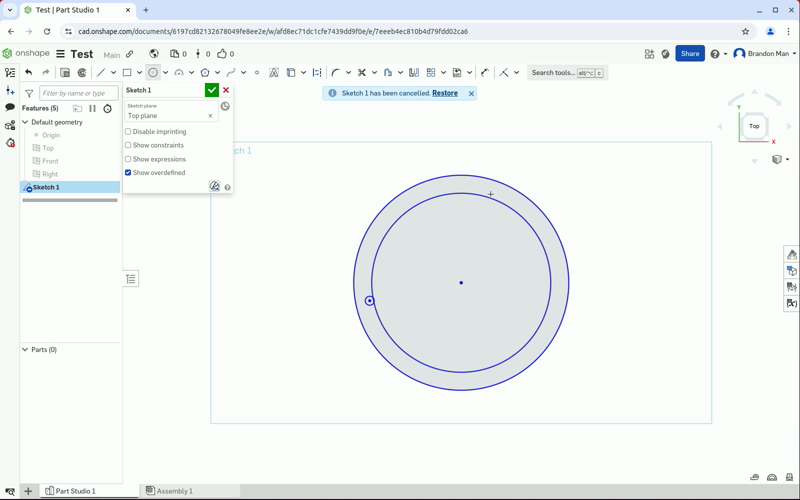
key_up(shift)
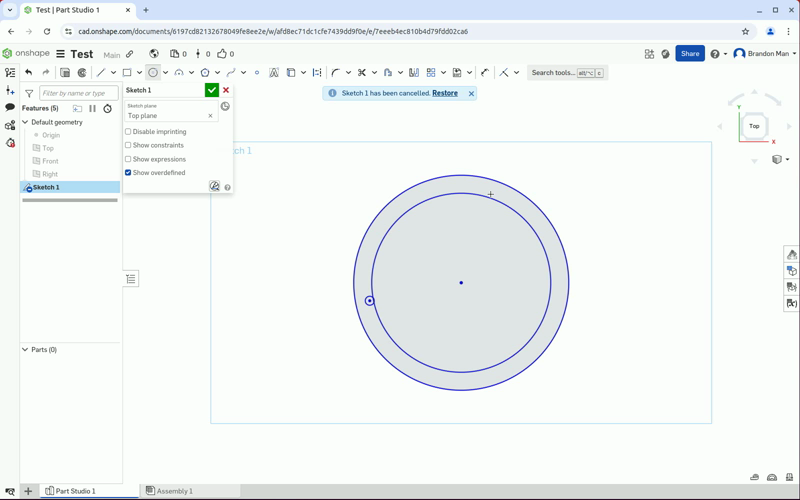
mouse_move(495, 193)
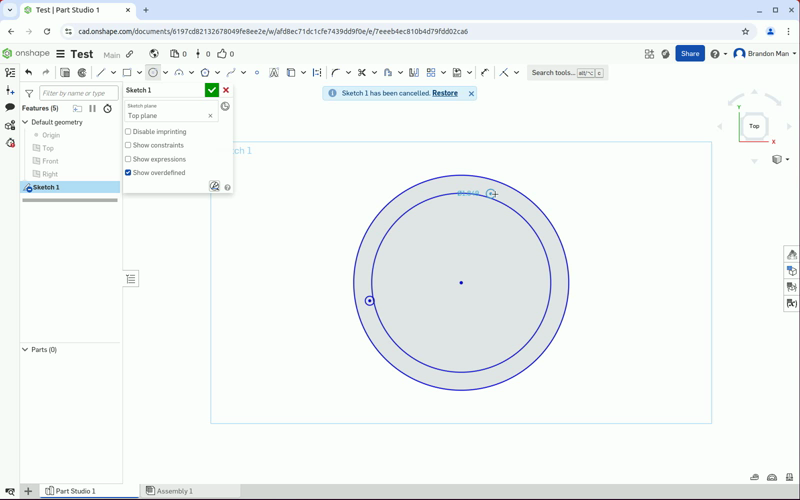
click(495, 193)
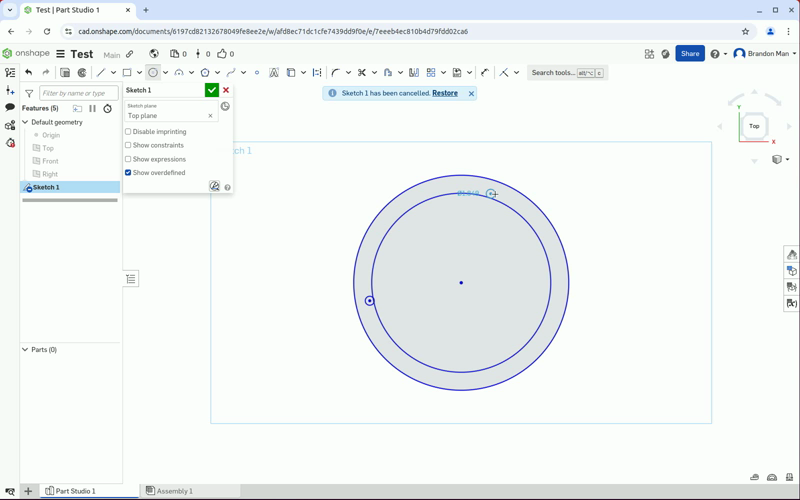
key(esc)
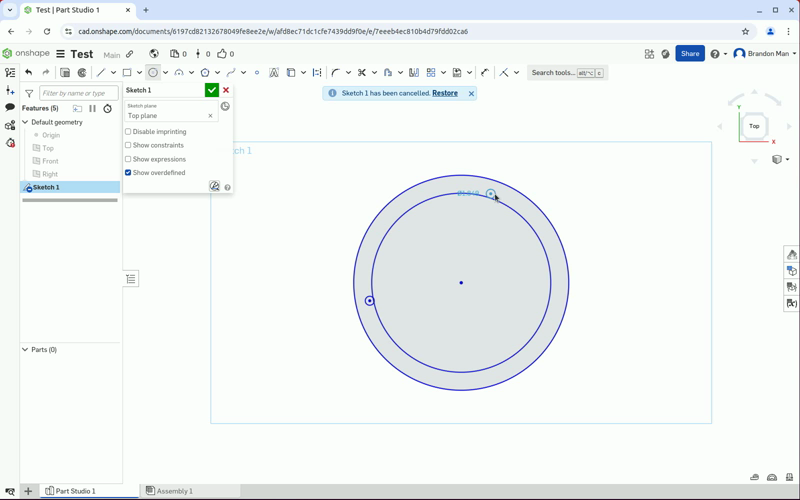
key(c)
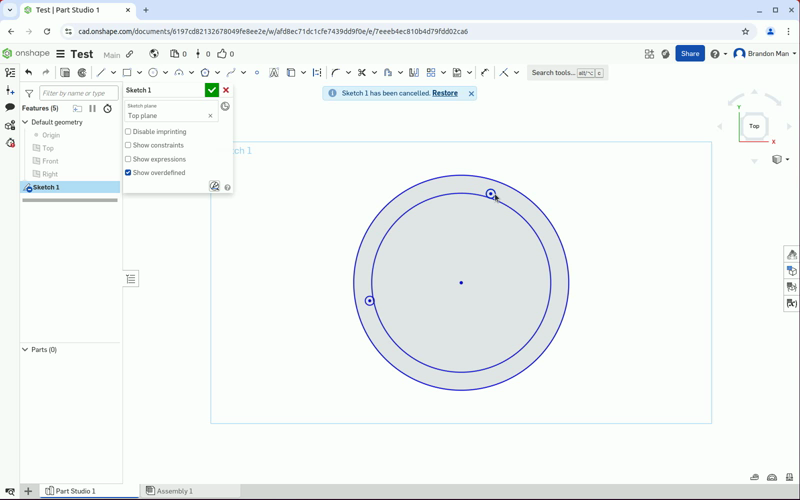
key_down(shift)
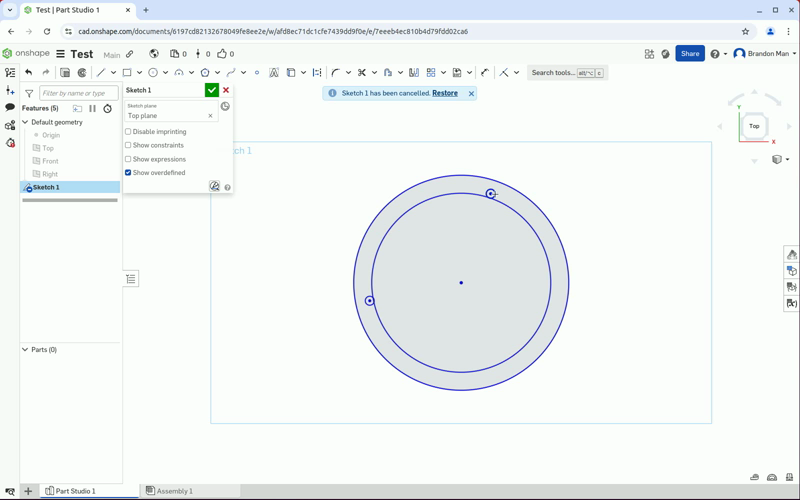
mouse_move(521, 352)
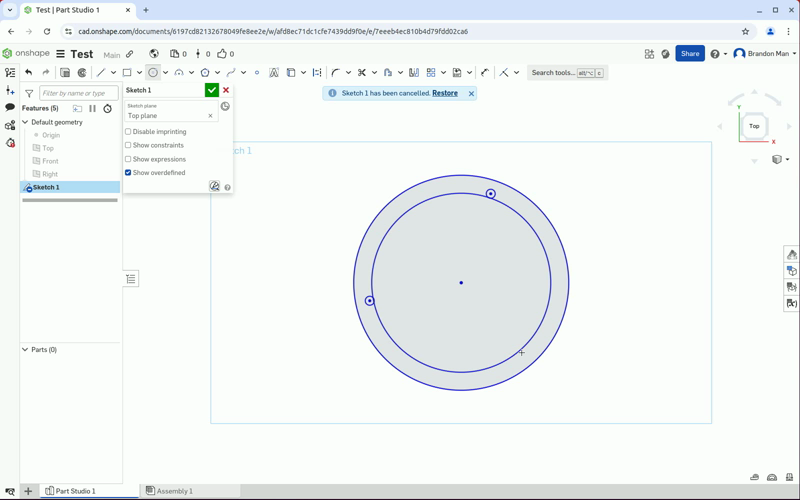
click(521, 352)
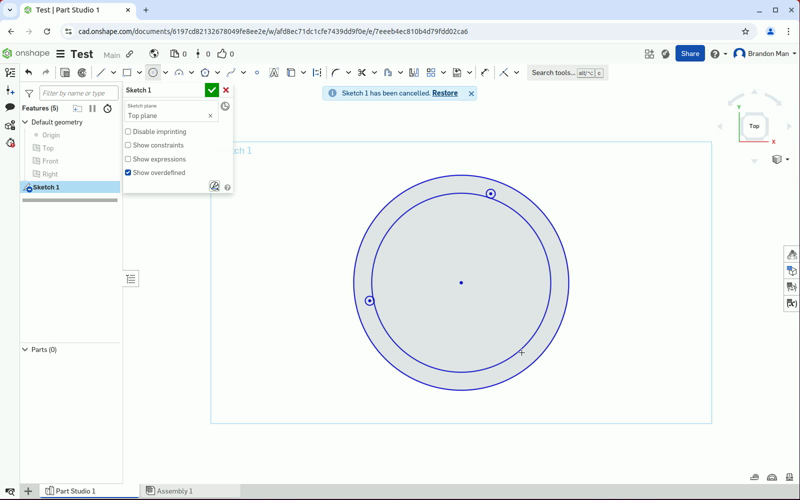
key_up(shift)
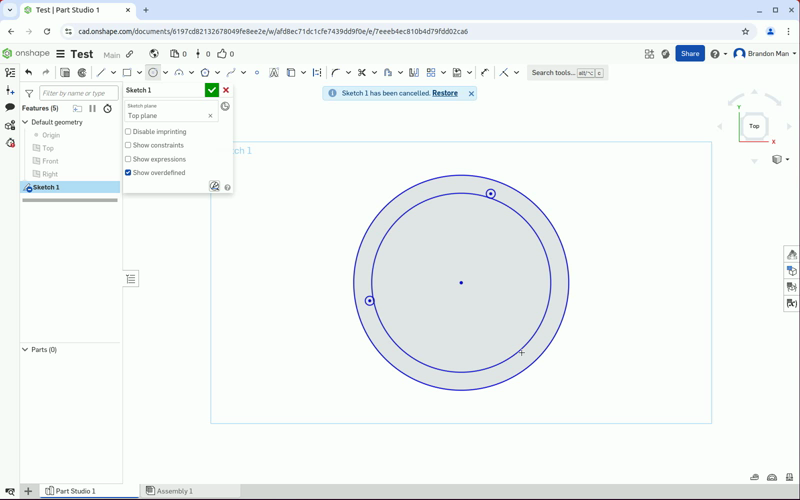
mouse_move(526, 352)
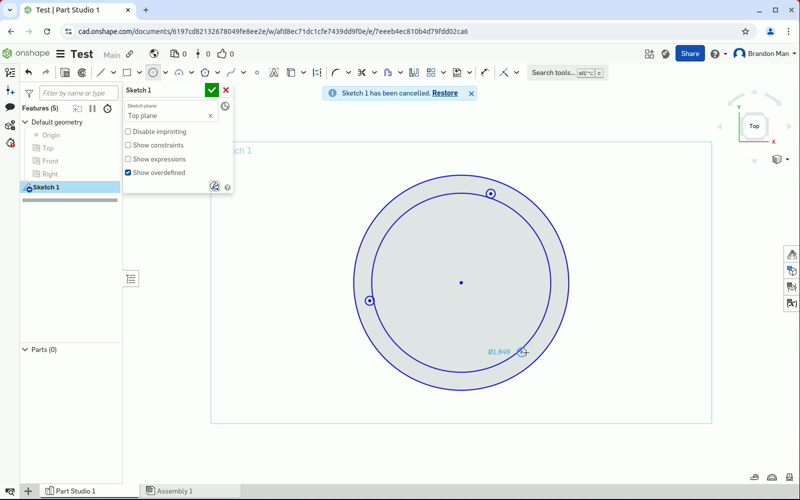
click(526, 352)
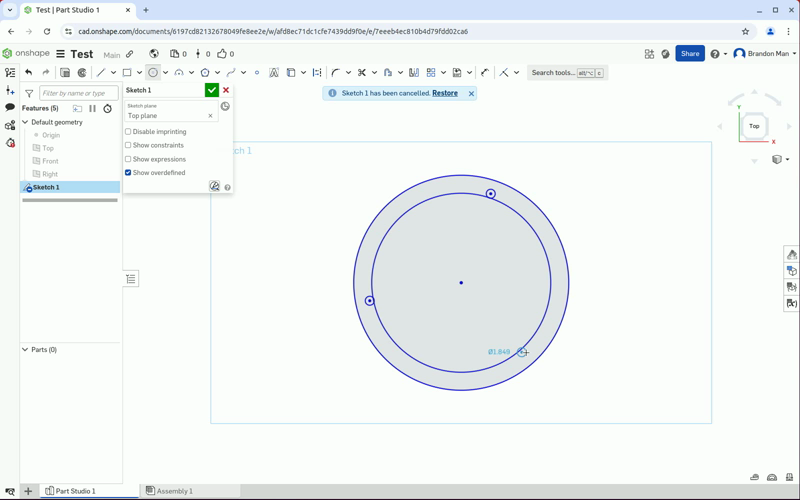
key(esc)
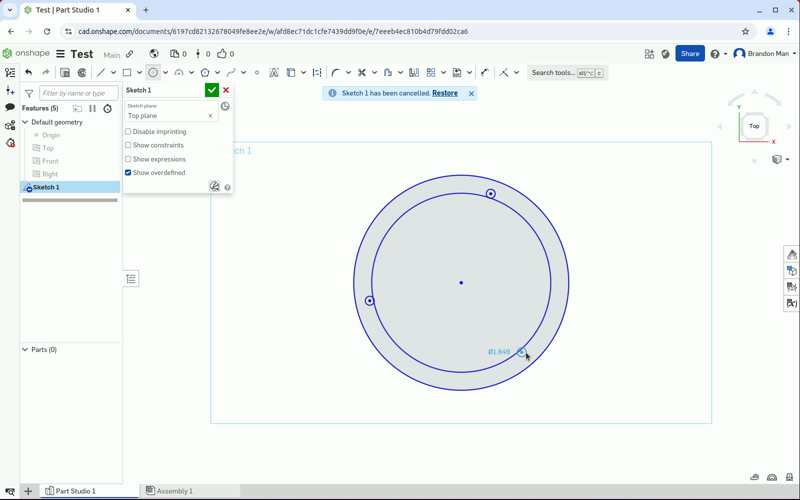
mouse_move(361, 287)
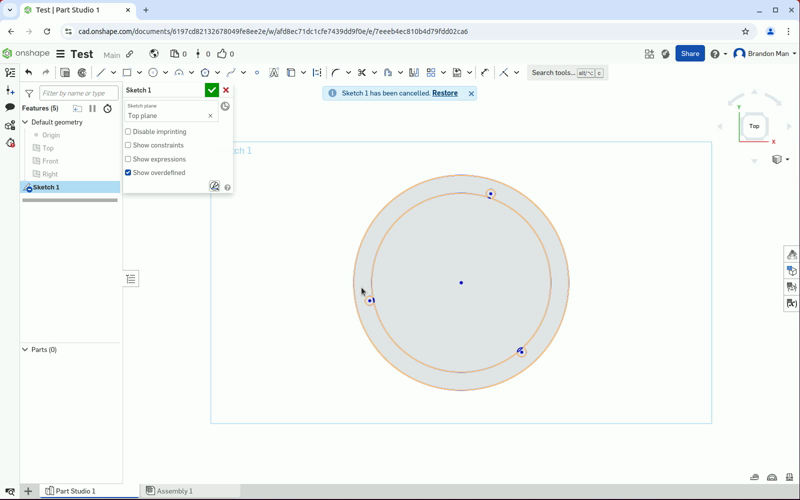
click(361, 287)
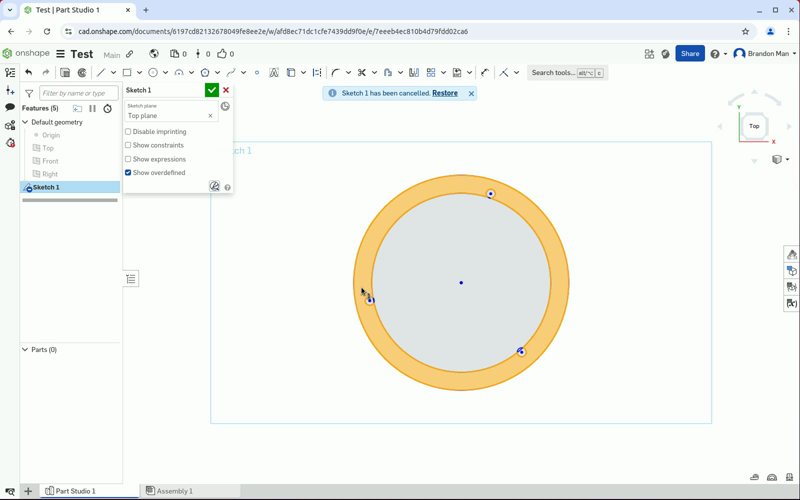
mouse_move(73, 352)
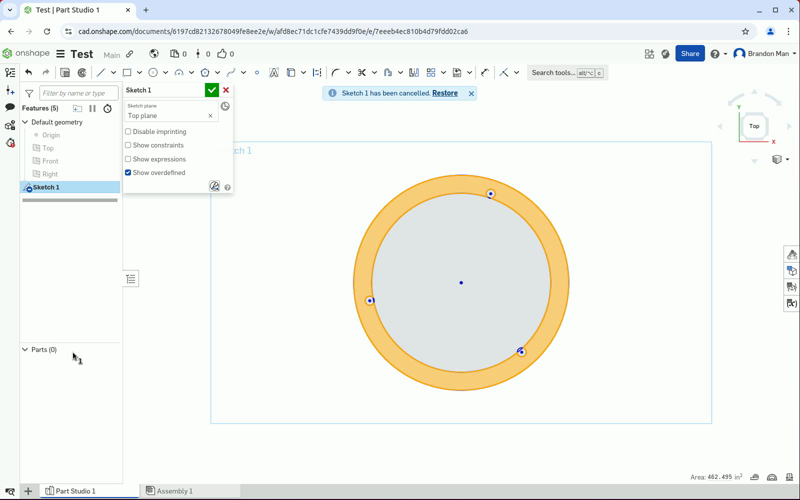
key(shift+y)
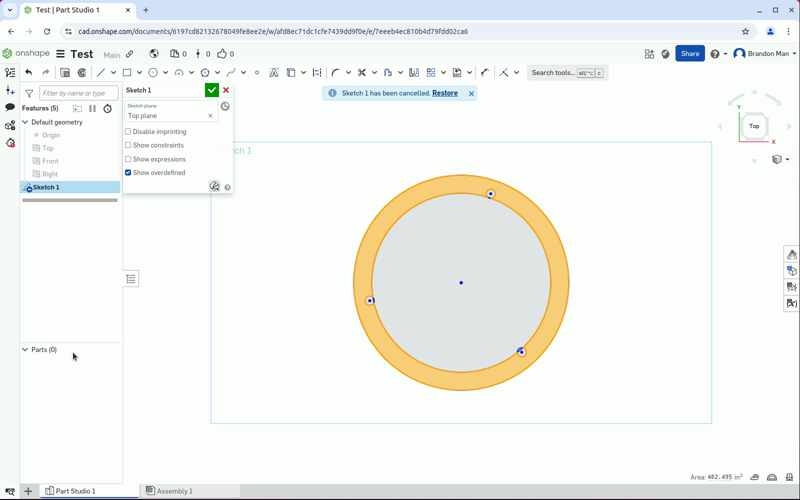
key(shift+e)
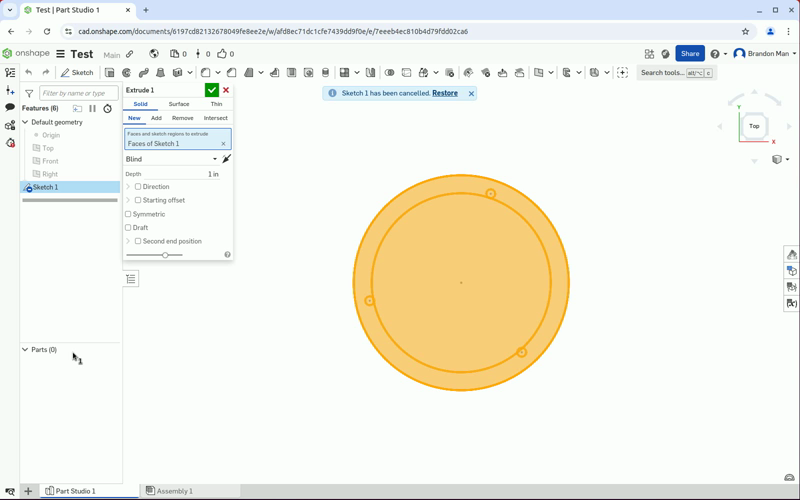
mouse_move(143, 106)
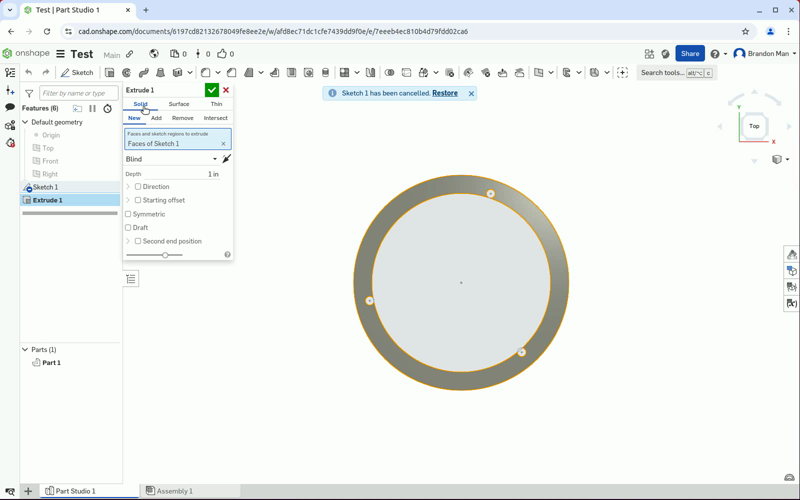
click(143, 106)
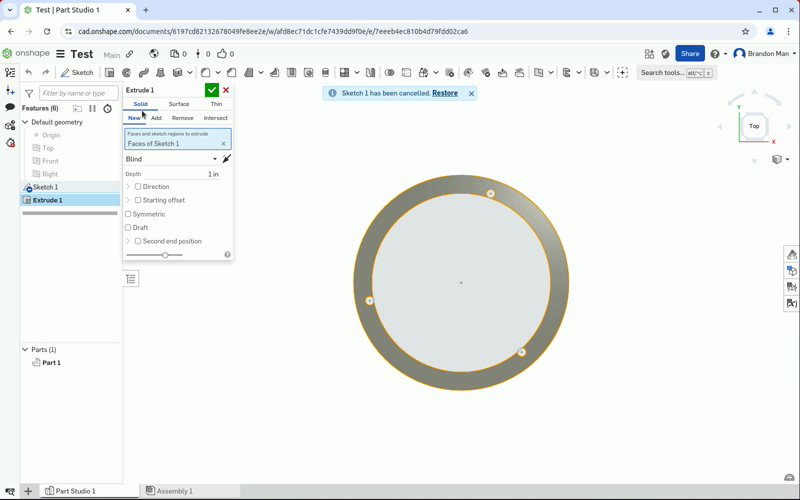
mouse_move(137, 120)
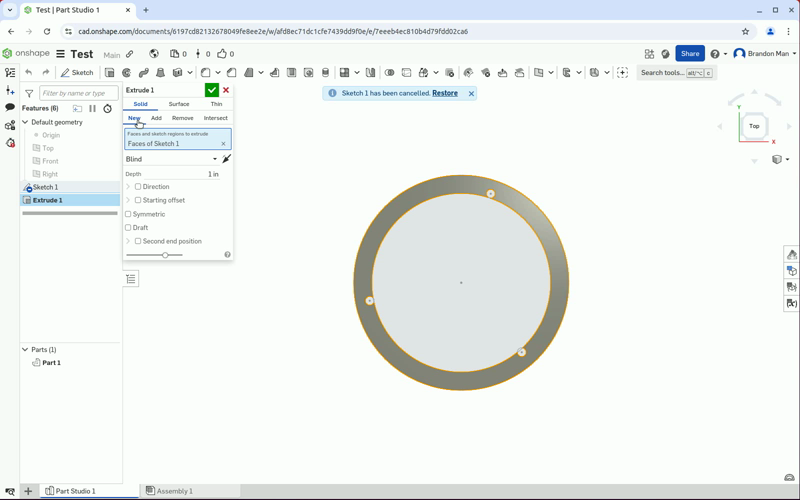
click(137, 120)
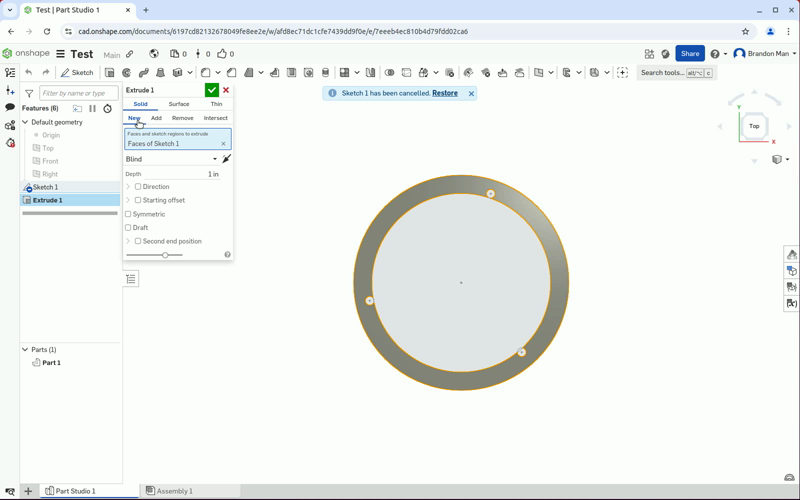
key(tab, 4)
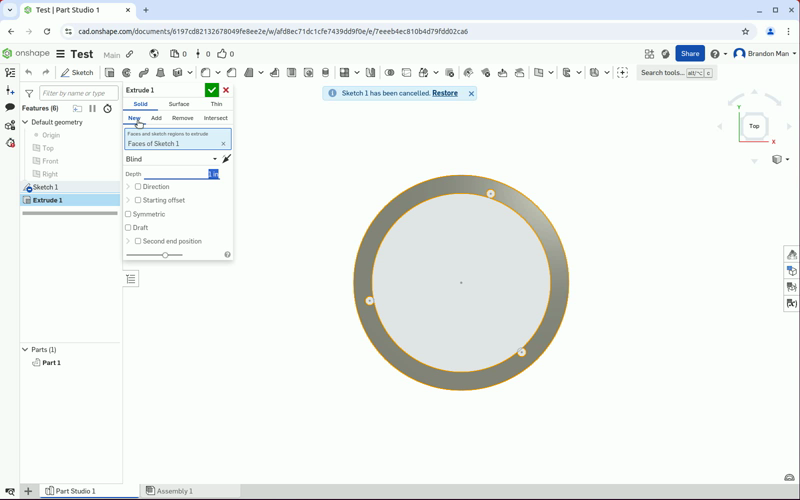
text(2.889)
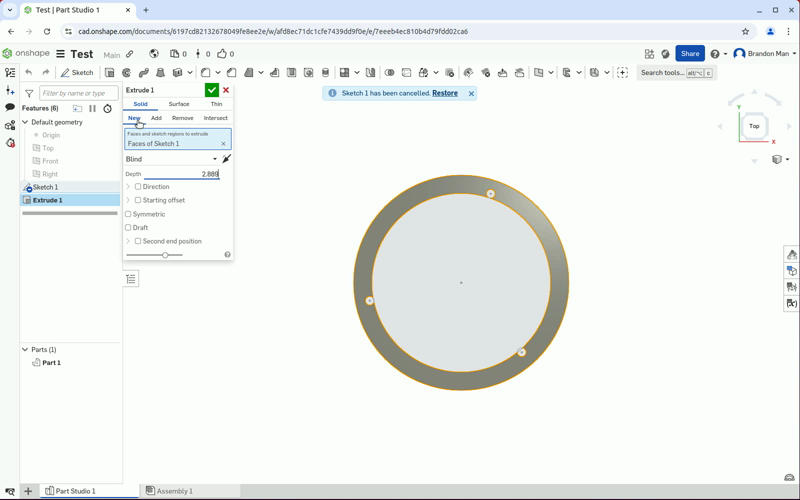
key(enter)
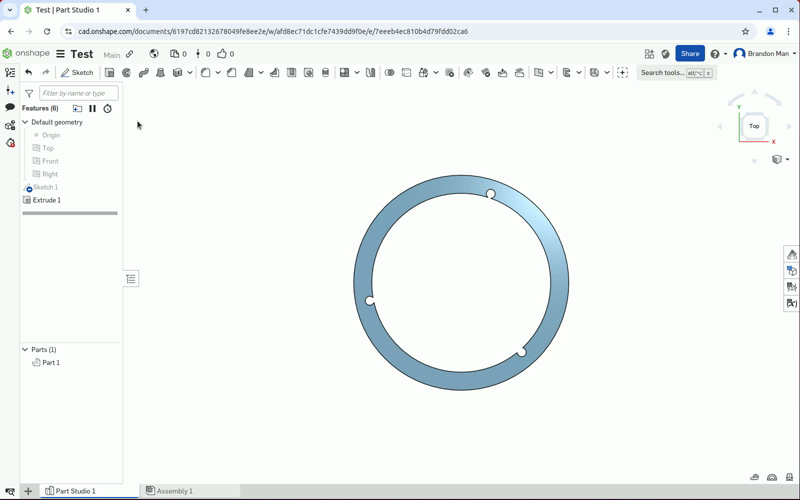
key(shift+h)
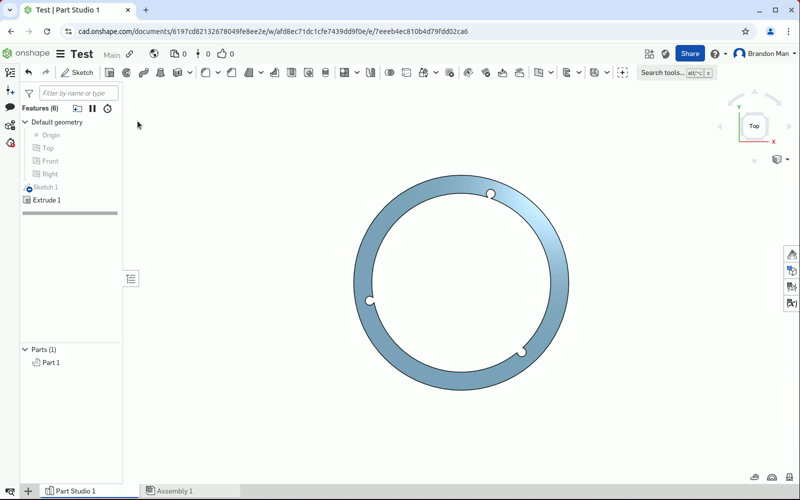
key(shift+h)
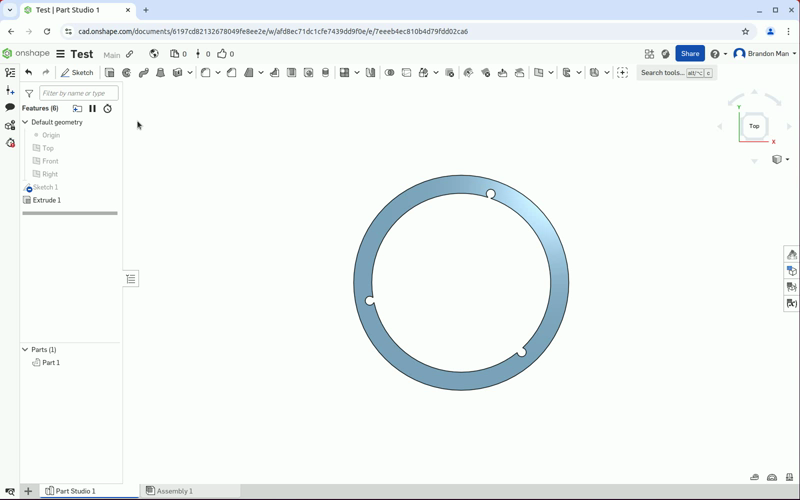
mouse_move(73, 189)
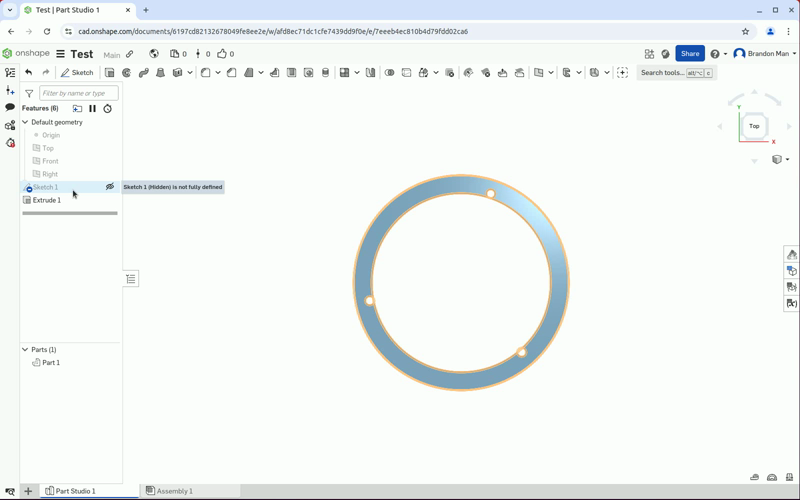
click(73, 189)
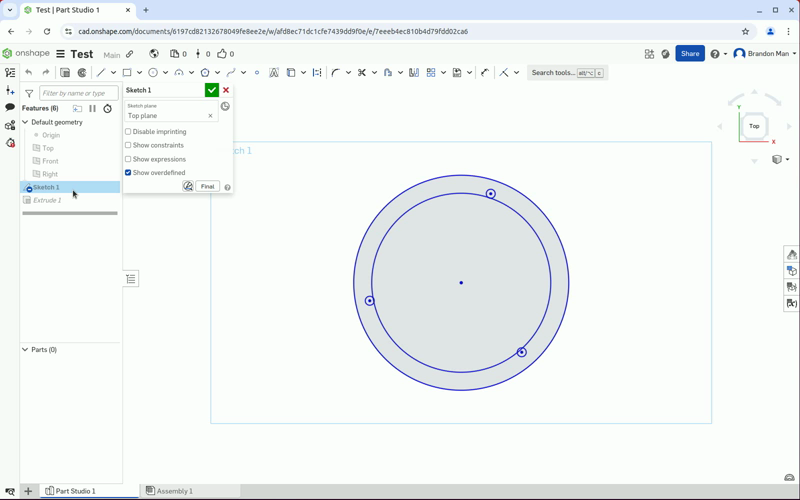
mouse_move(229, 92)
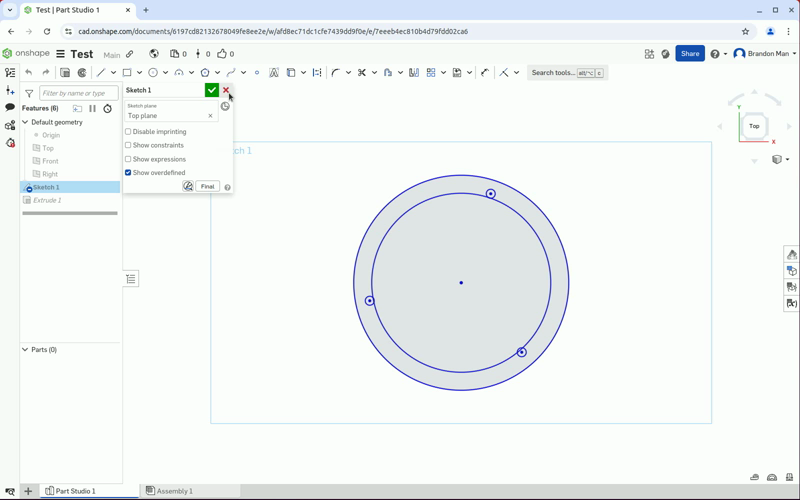
click(229, 92)
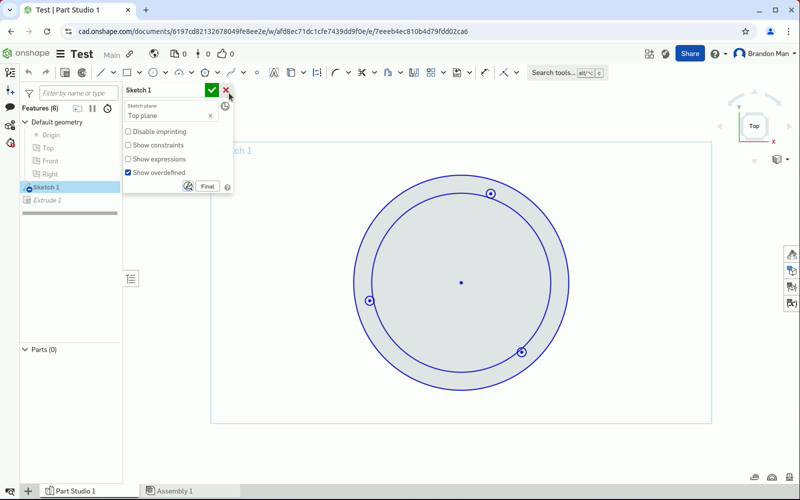
key(shift+s)
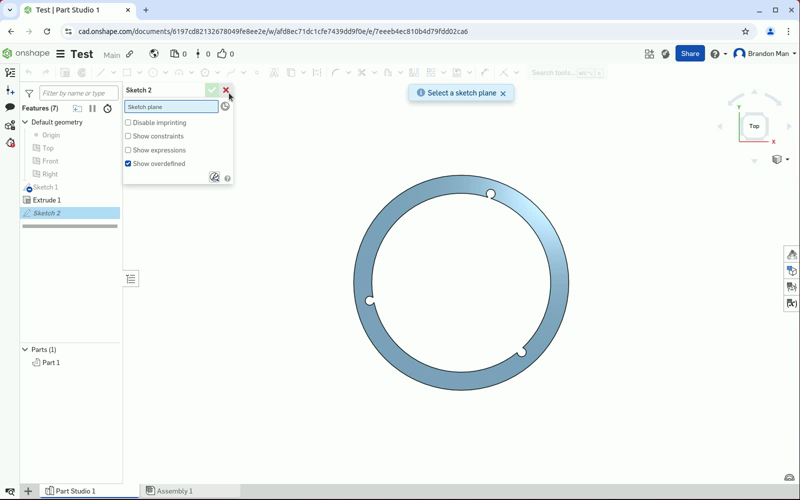
mouse_move(73, 150)
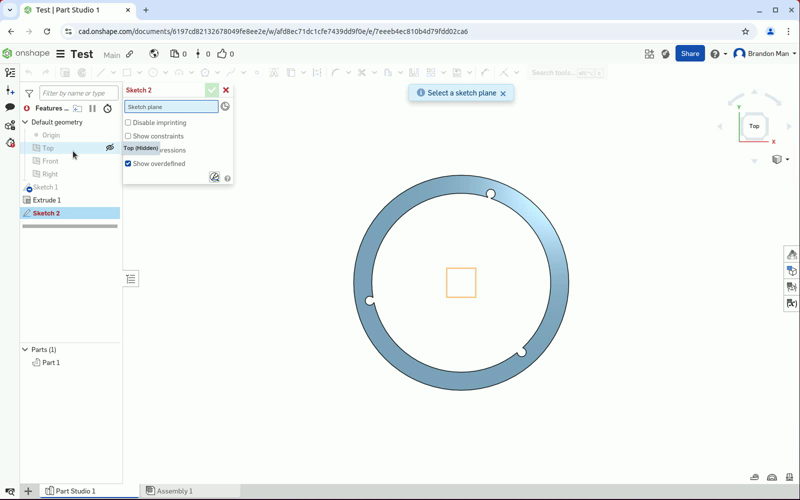
click(73, 150)
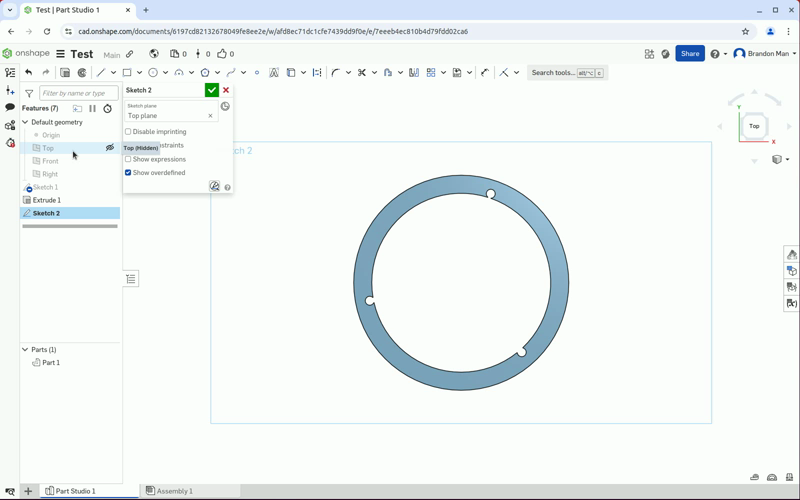
mouse_move(73, 352)
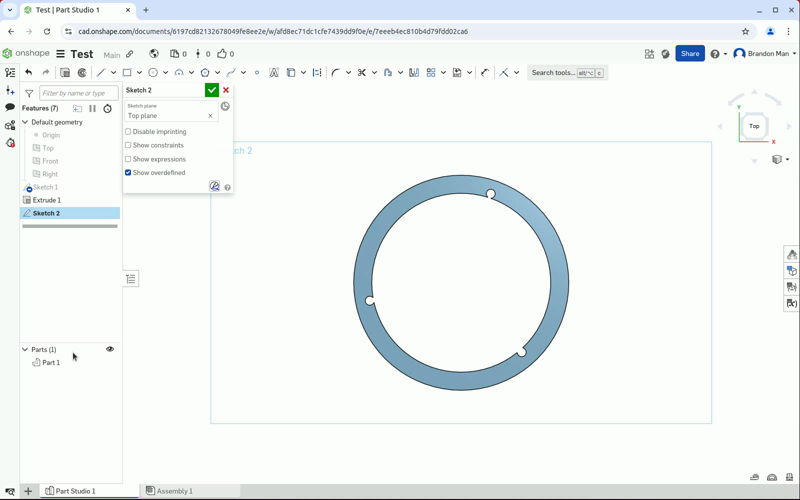
key(y)
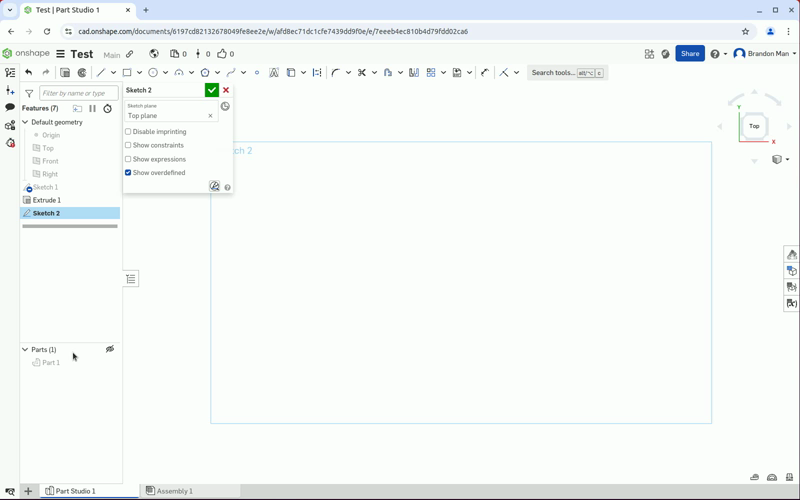
key(c)
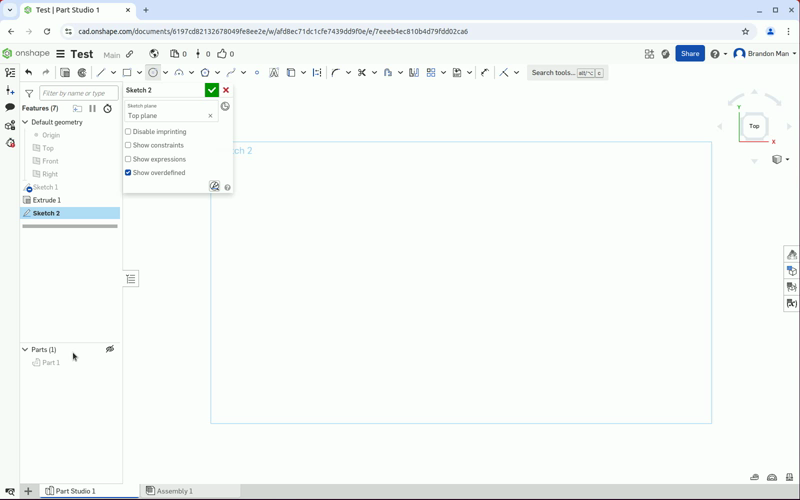
key_down(shift)
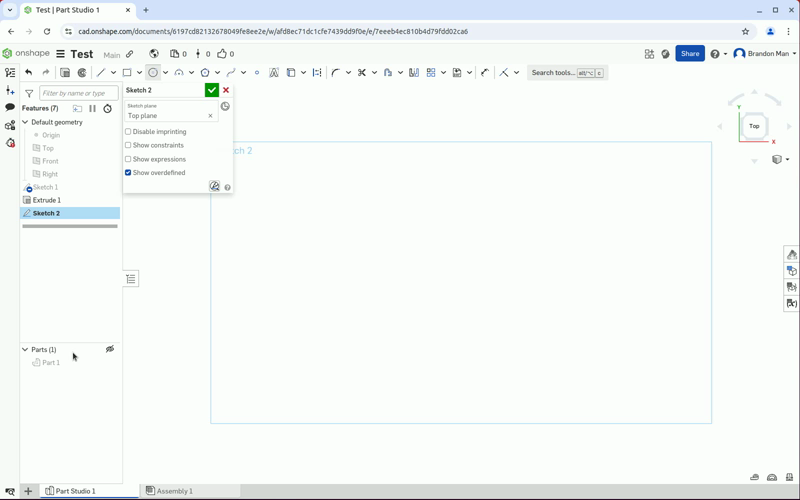
mouse_move(461, 282)
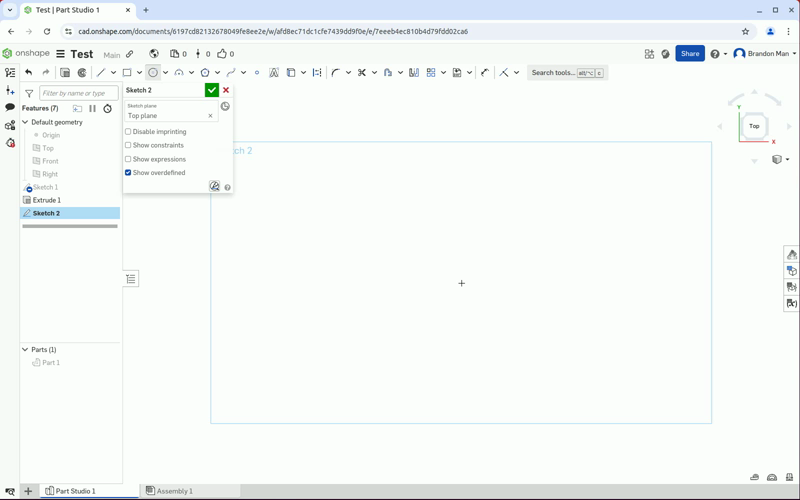
click(461, 282)
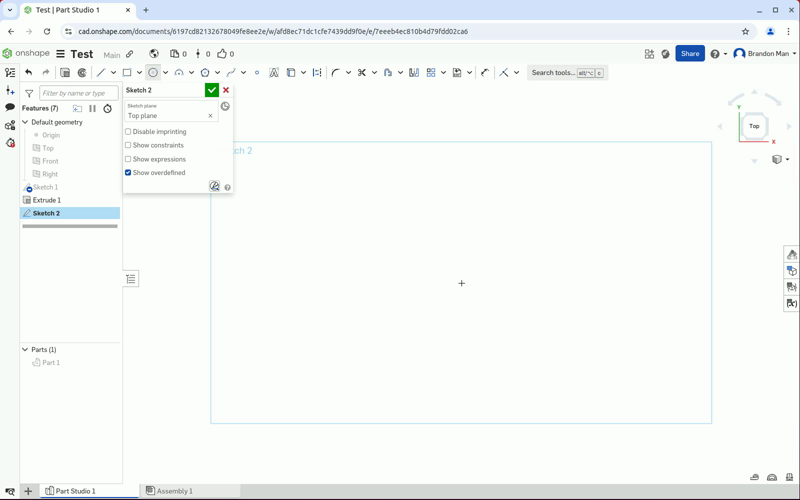
key_up(shift)
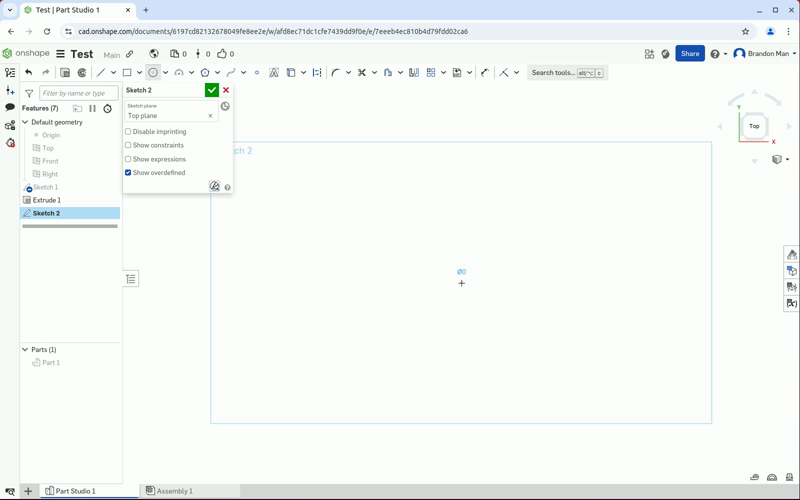
mouse_move(552, 282)
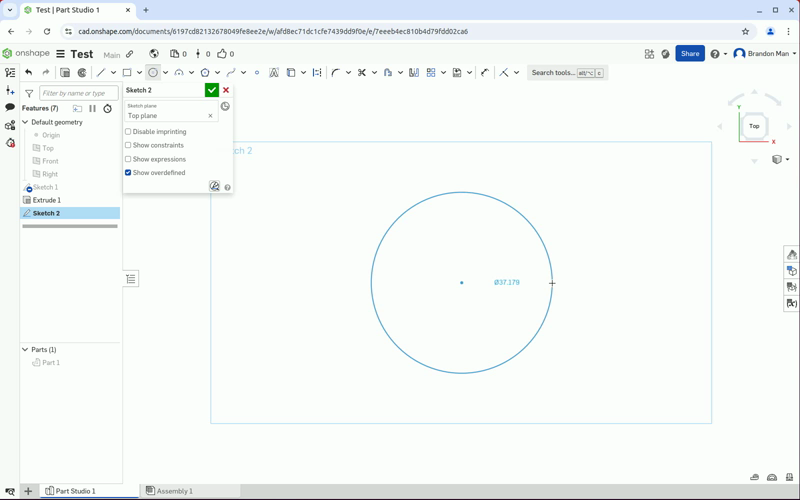
click(552, 282)
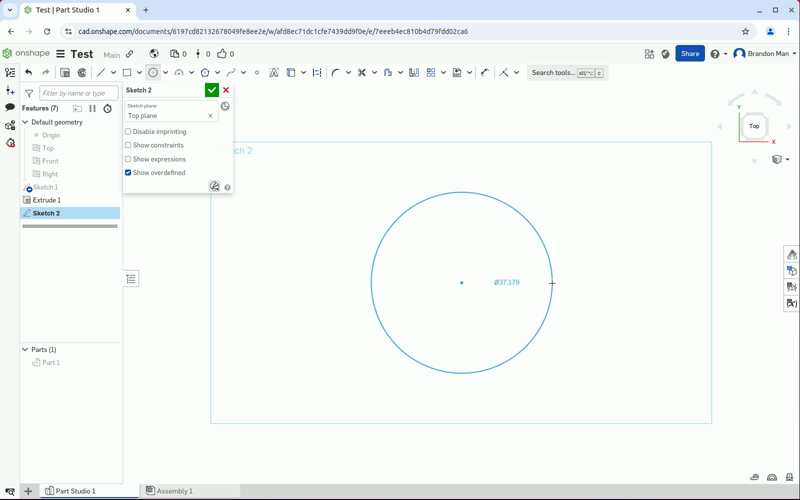
key(esc)
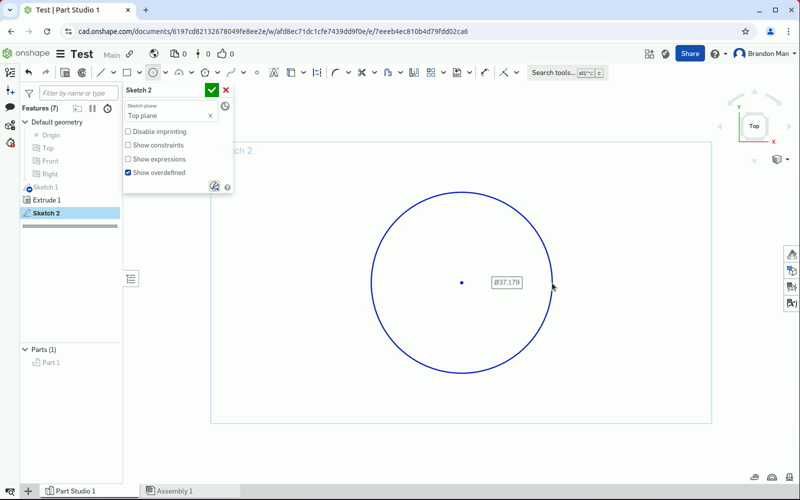
key(c)
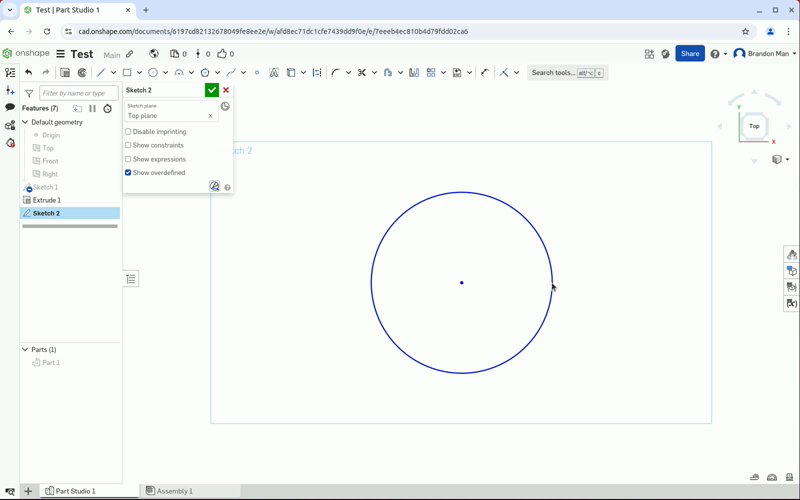
key_down(shift)
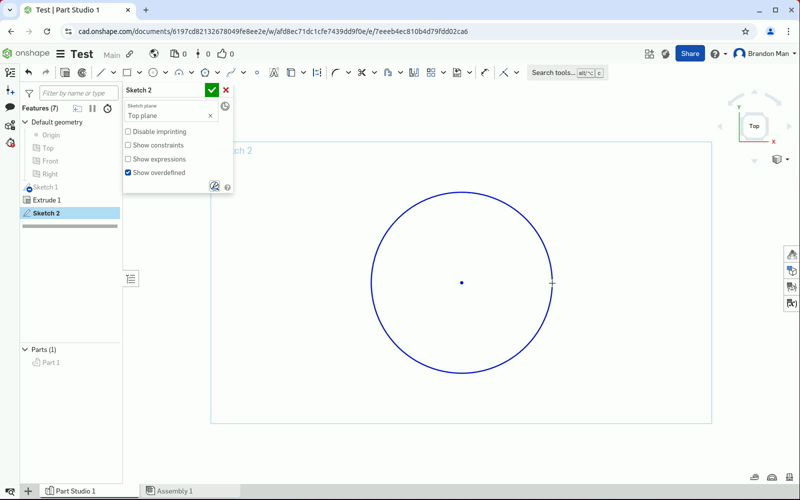
mouse_move(461, 282)
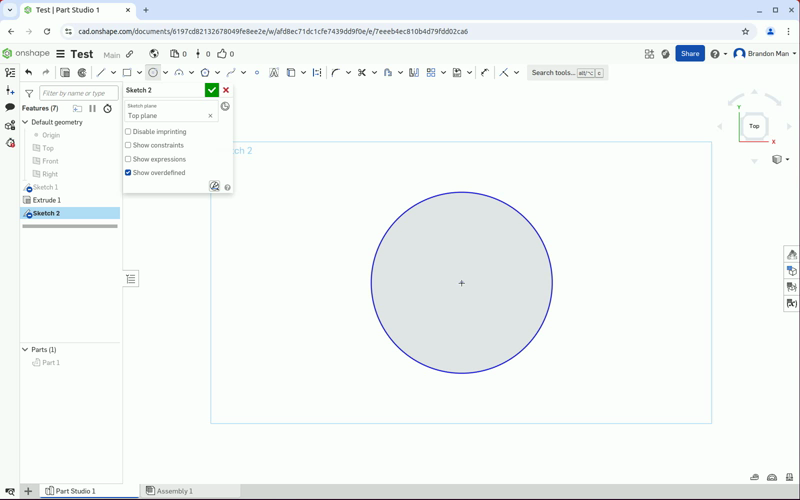
click(461, 282)
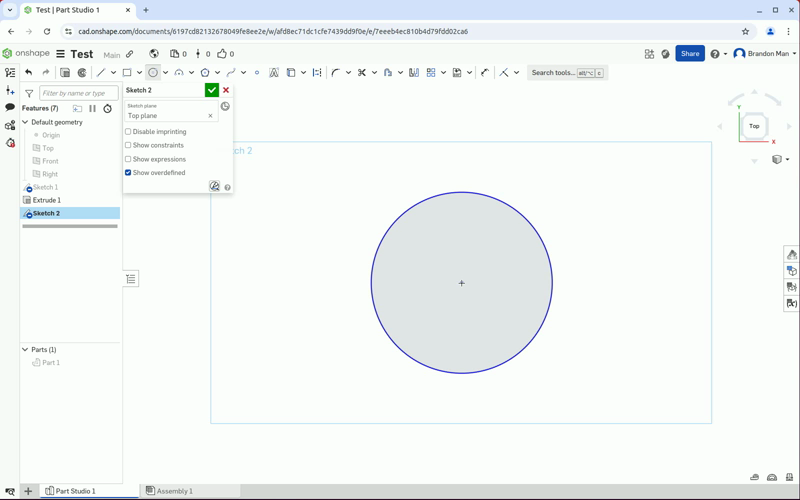
key_up(shift)
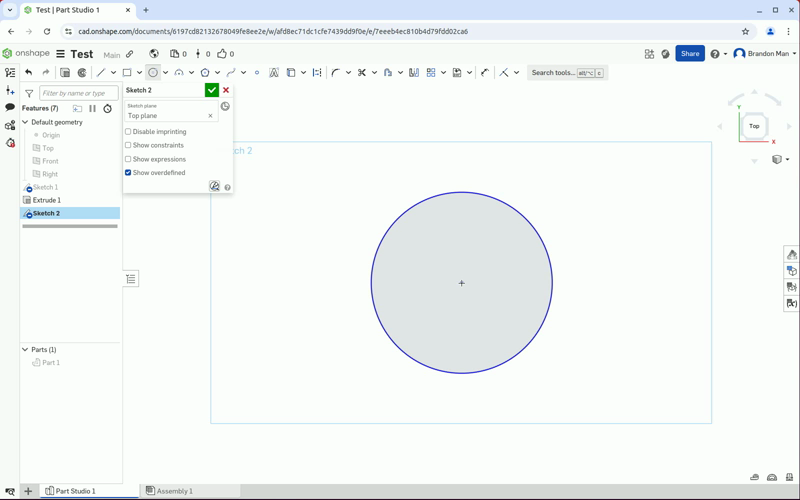
mouse_move(535, 282)
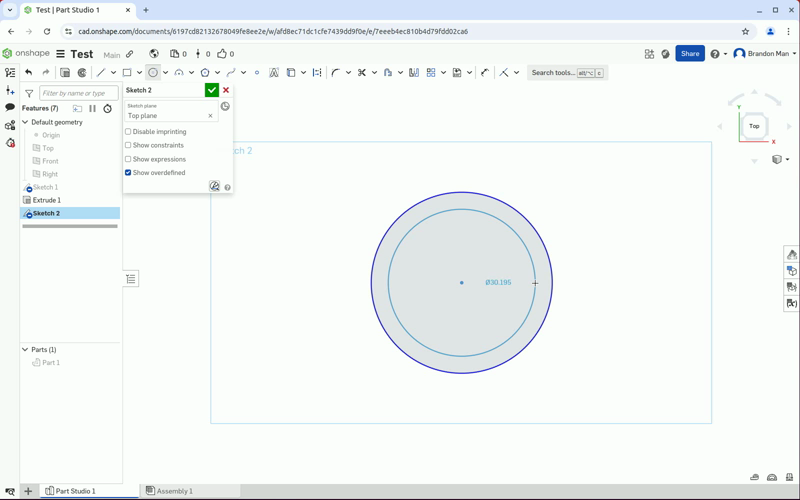
click(535, 282)
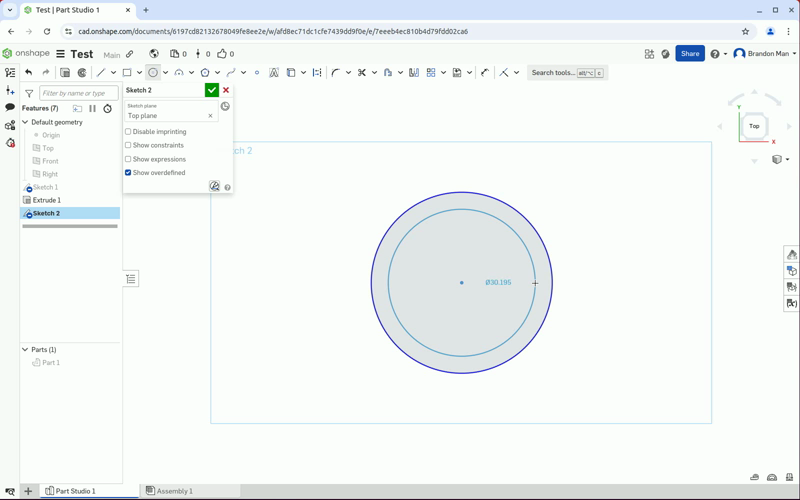
key(esc)
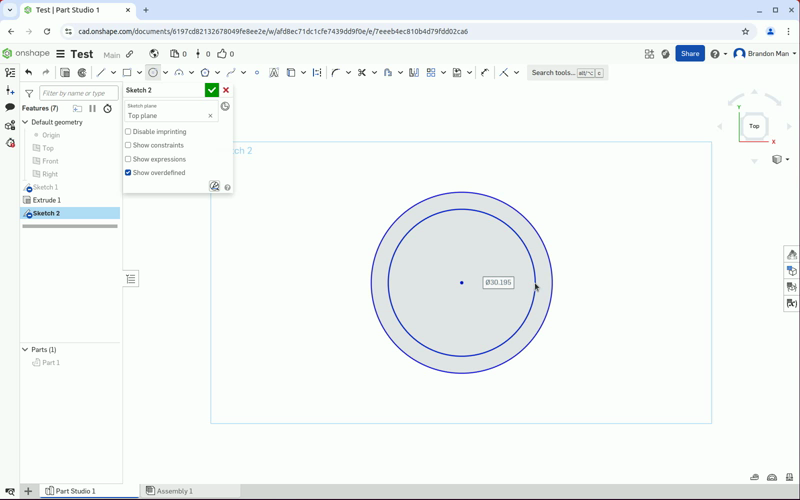
mouse_move(436, 359)
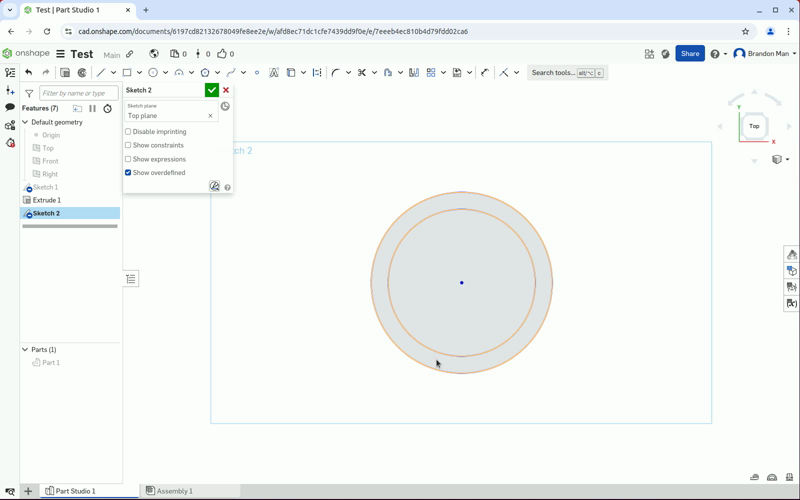
click(436, 359)
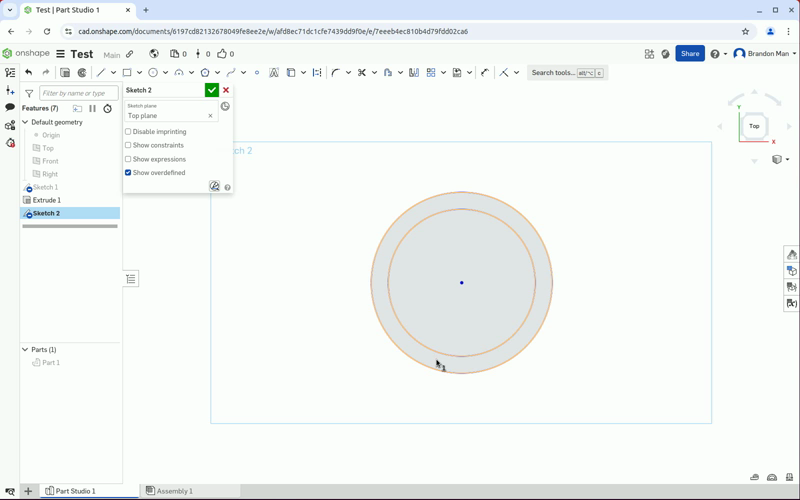
mouse_move(73, 352)
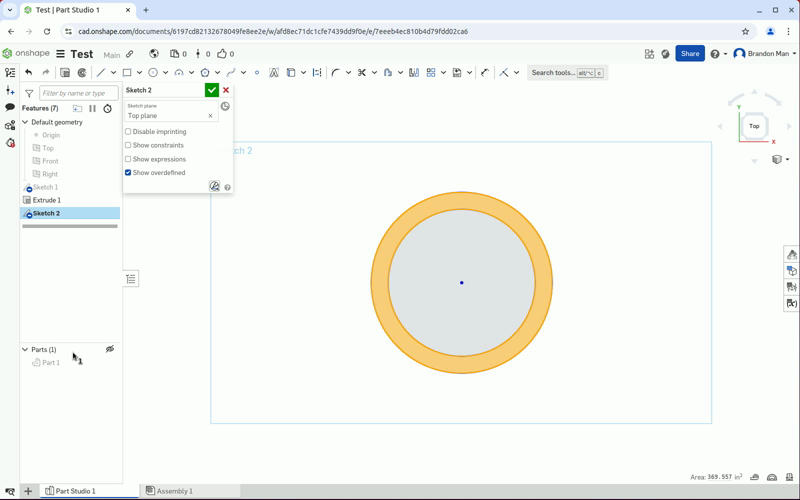
key(shift+y)
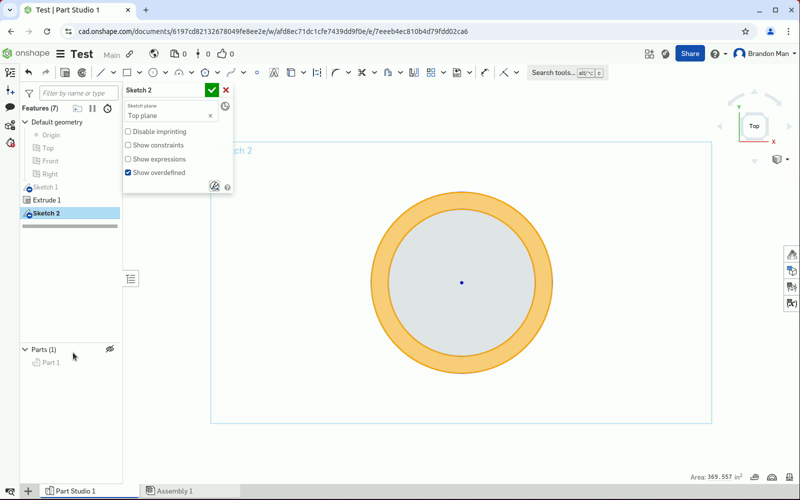
key(shift+e)
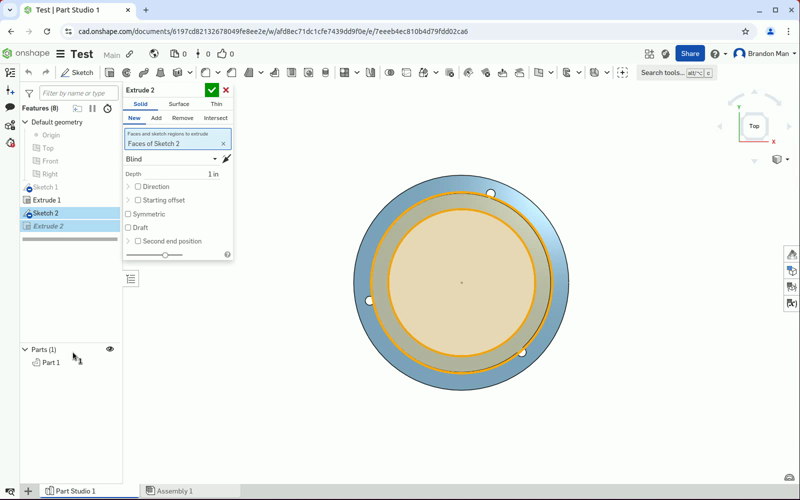
mouse_move(143, 106)
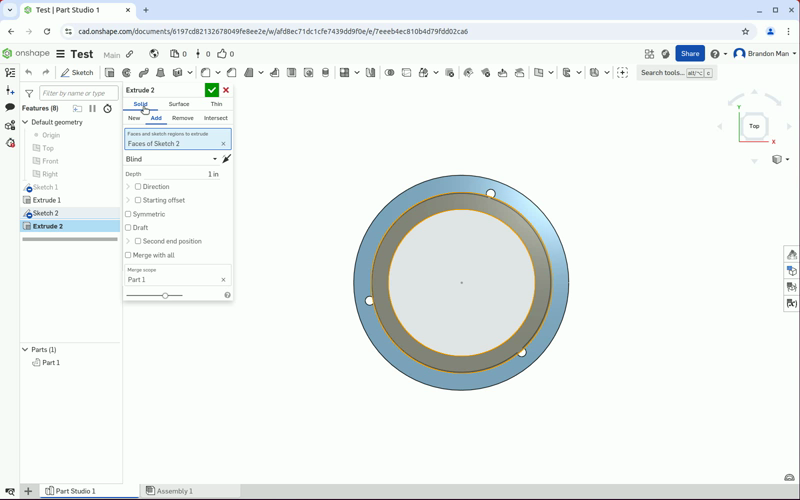
click(143, 106)
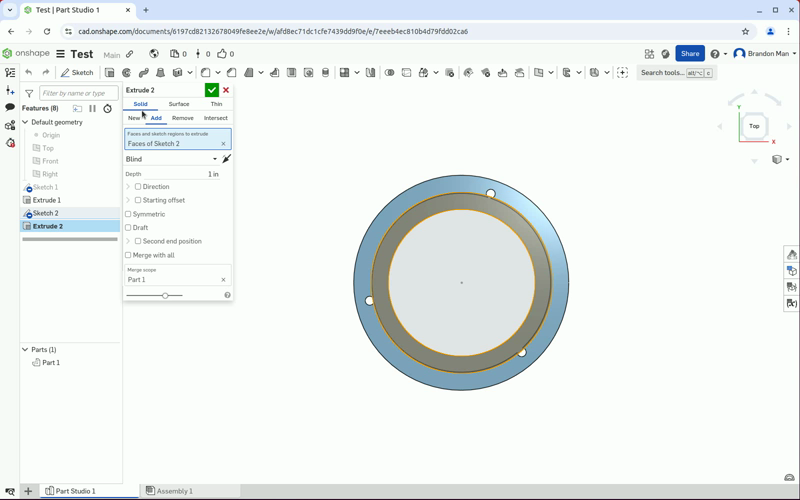
mouse_move(137, 120)
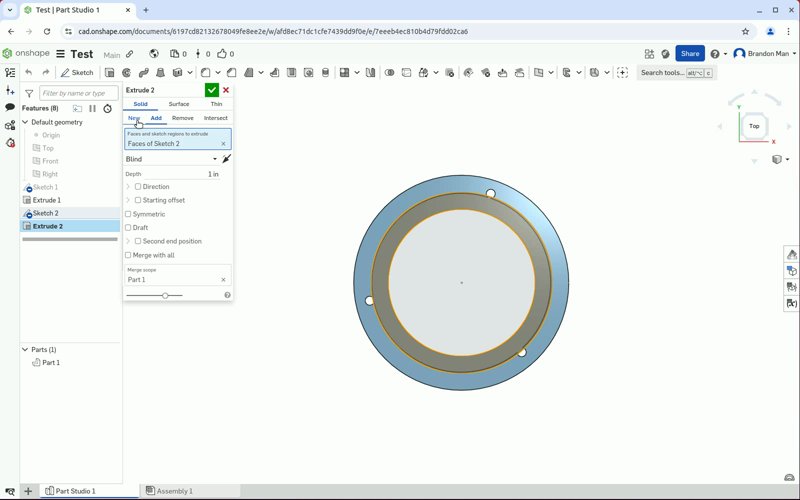
click(137, 120)
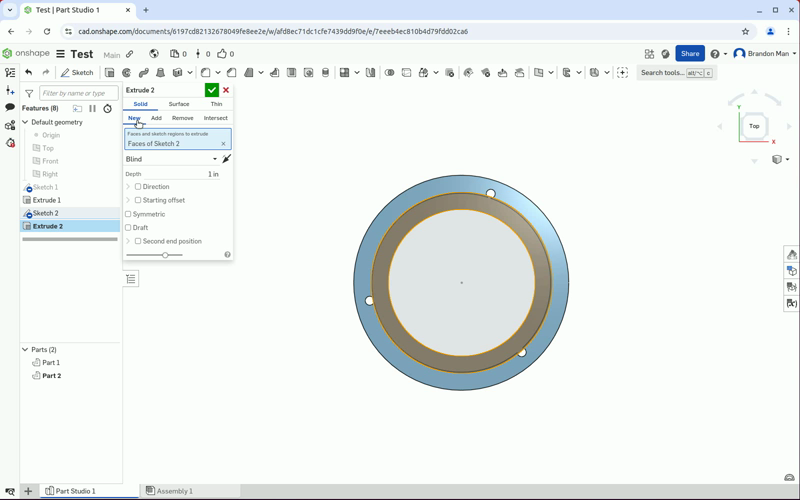
key(tab, 4)
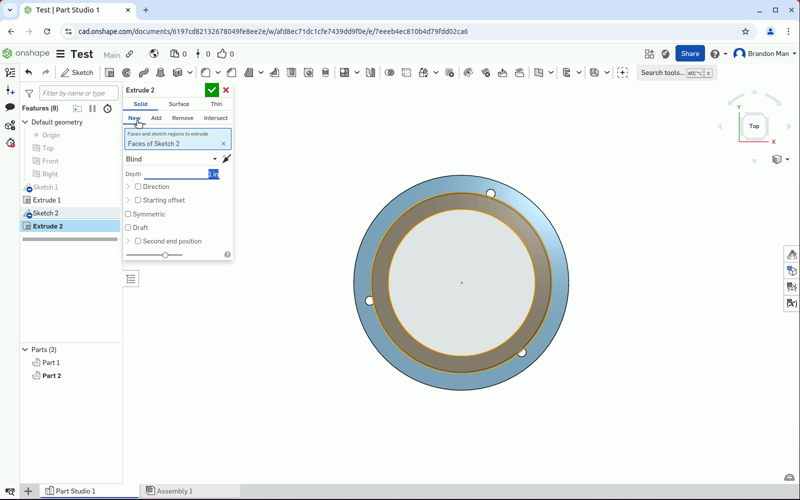
text(0.481)
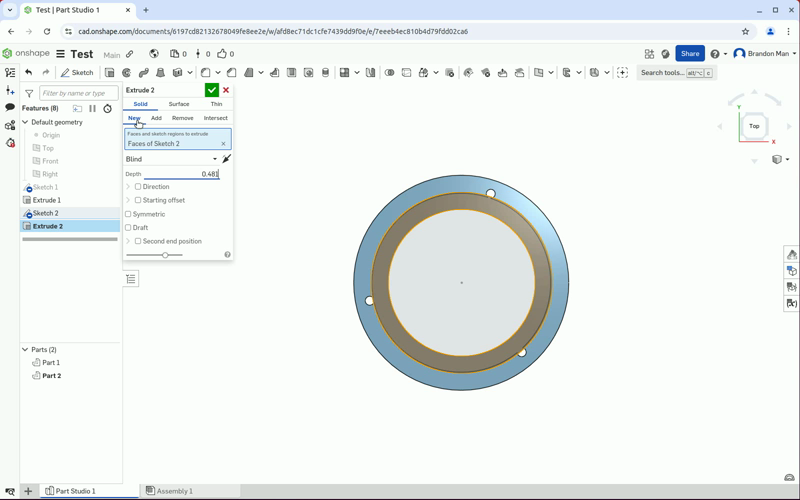
key(enter)
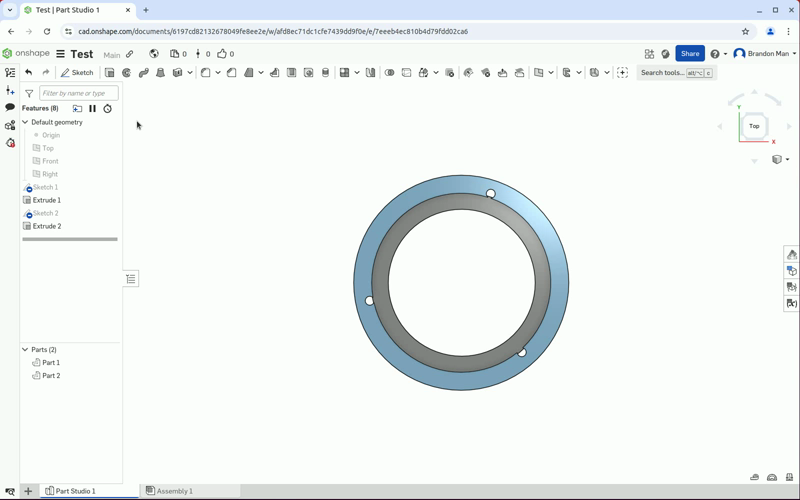
key(shift+h)
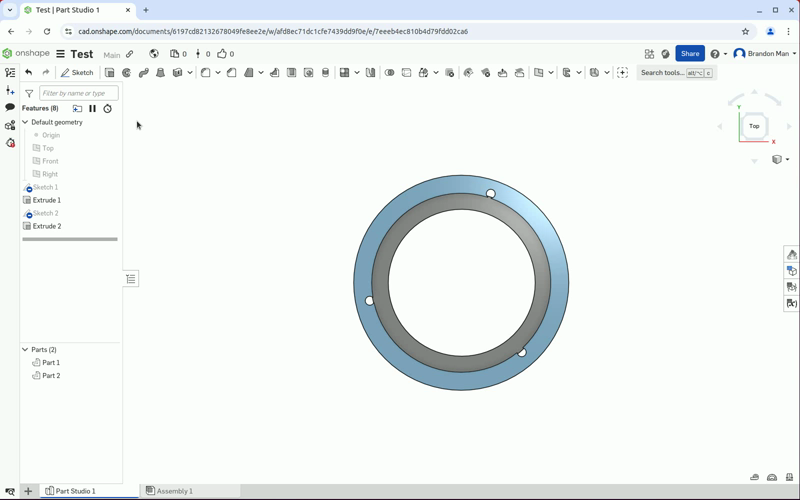
key(shift+h)
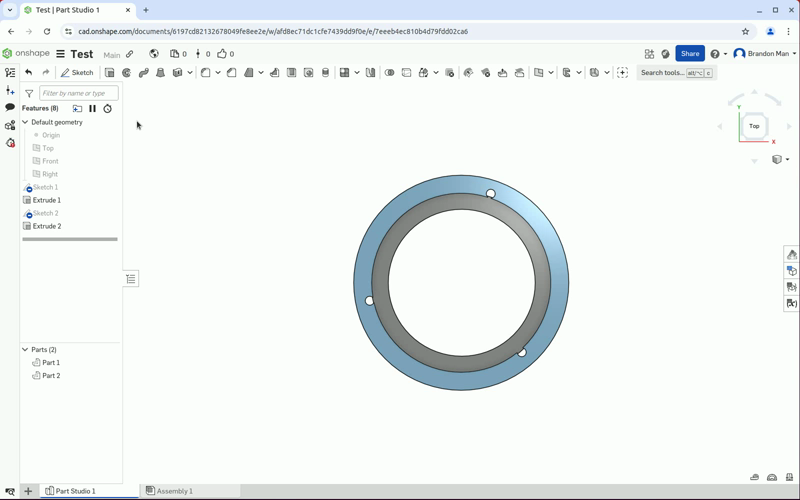
mouse_move(73, 189)
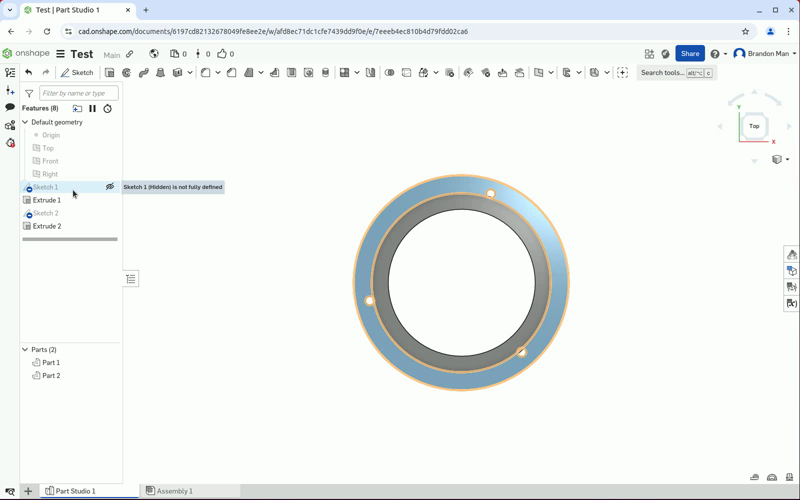
click(73, 189)
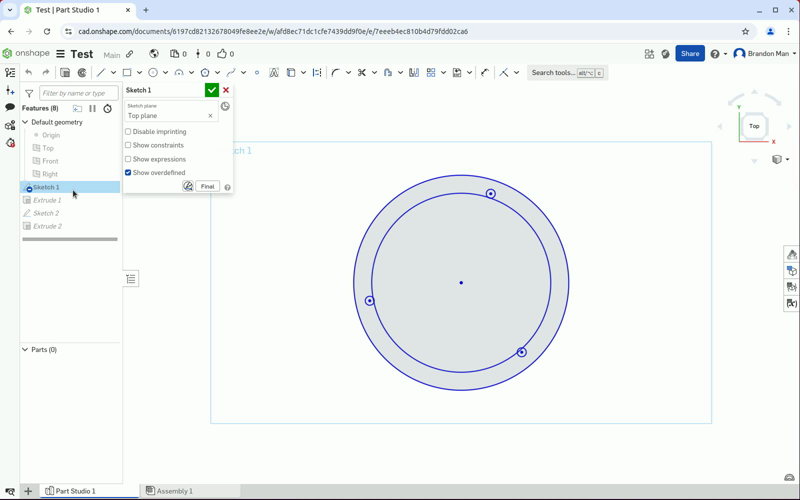
mouse_move(229, 92)
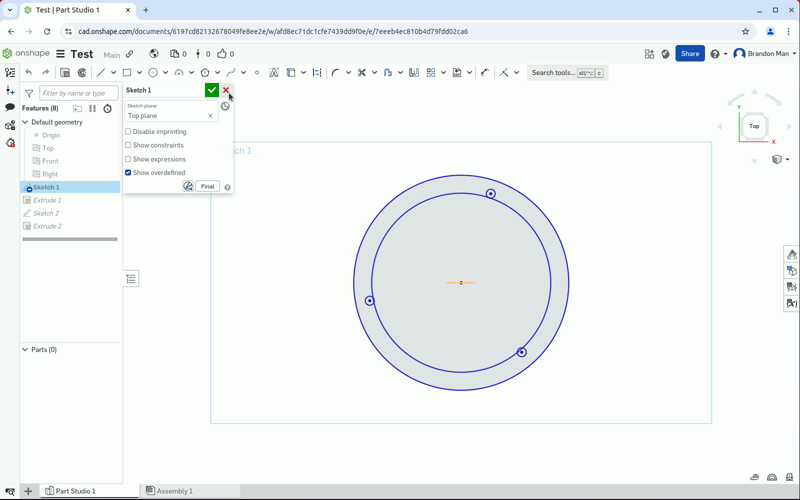
click(229, 92)
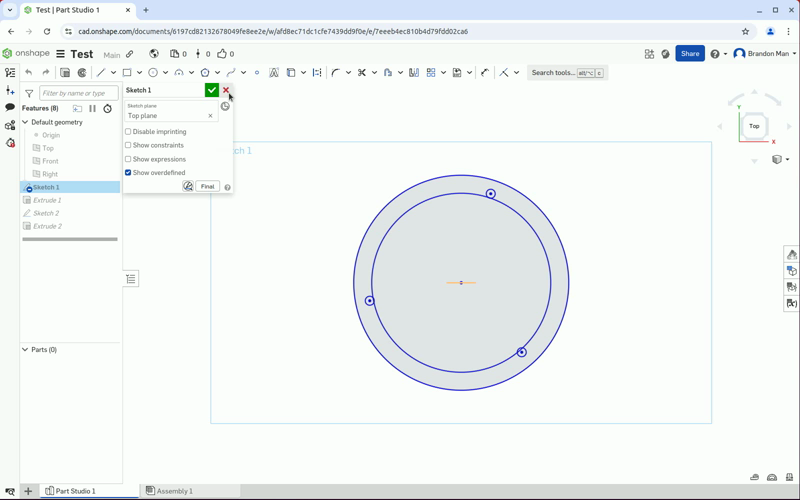
key(shift+s)
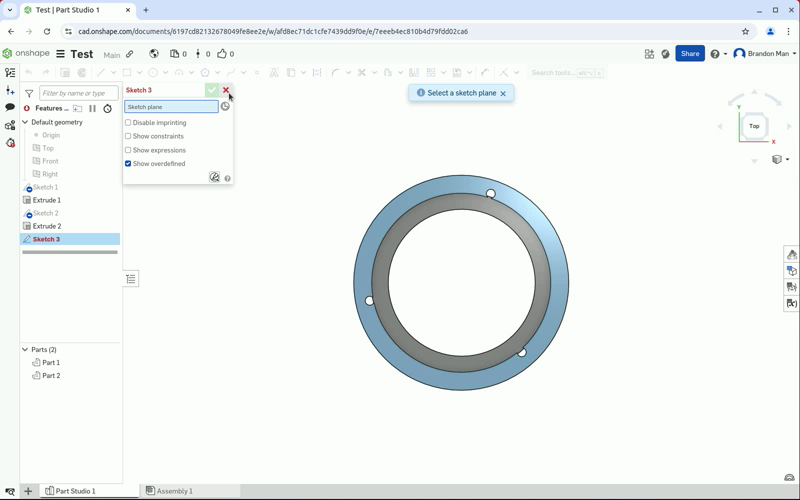
mouse_move(73, 150)
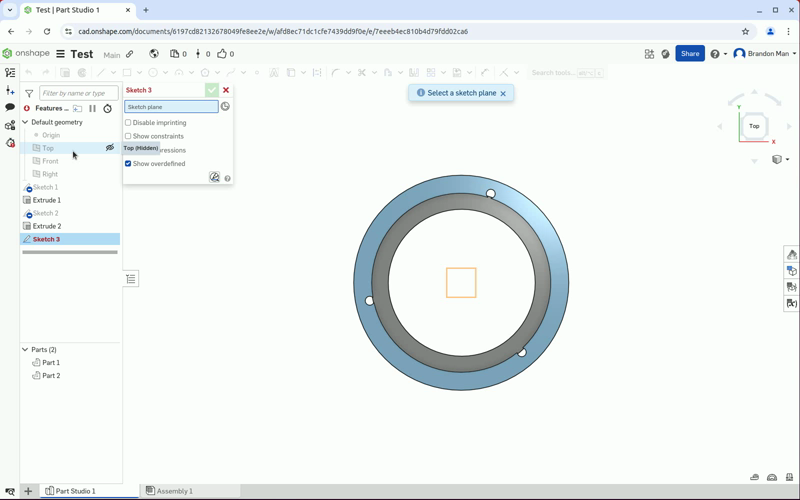
click(73, 150)
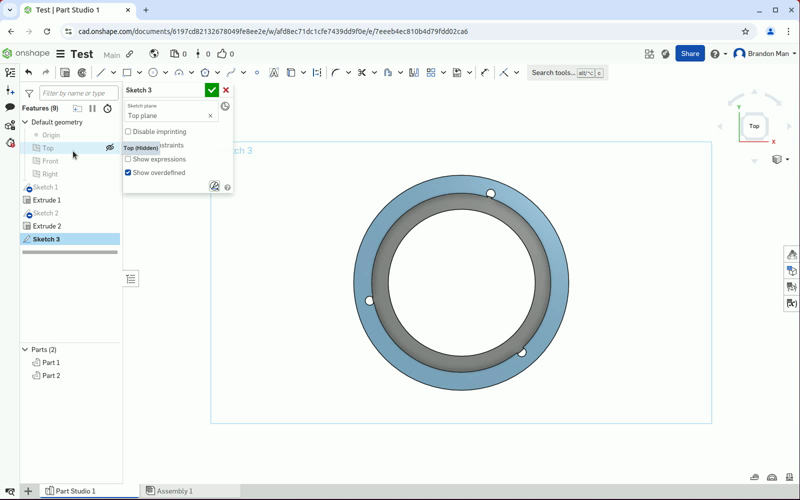
mouse_move(73, 352)
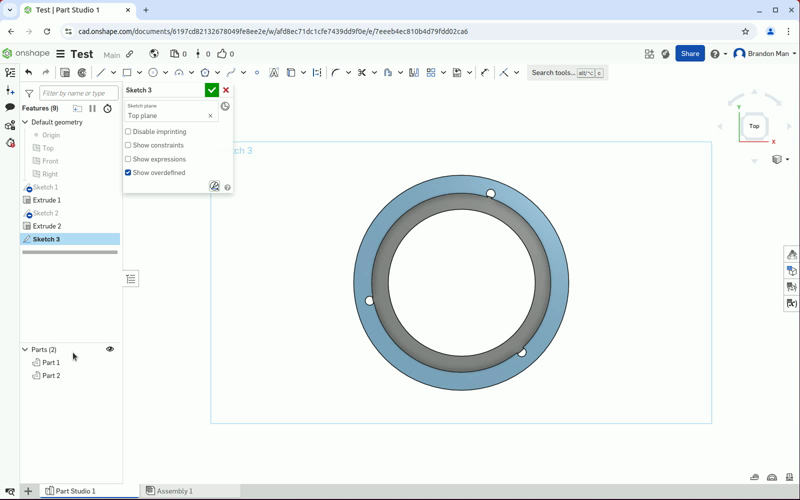
key(y)
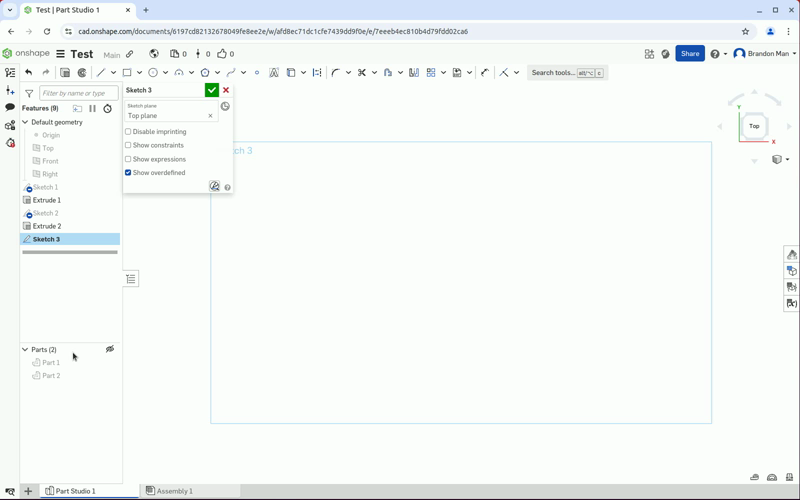
key(c)
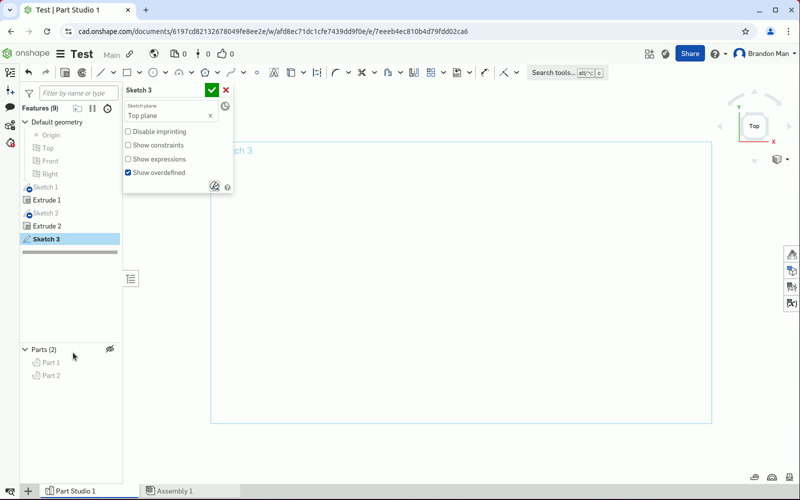
key_down(shift)
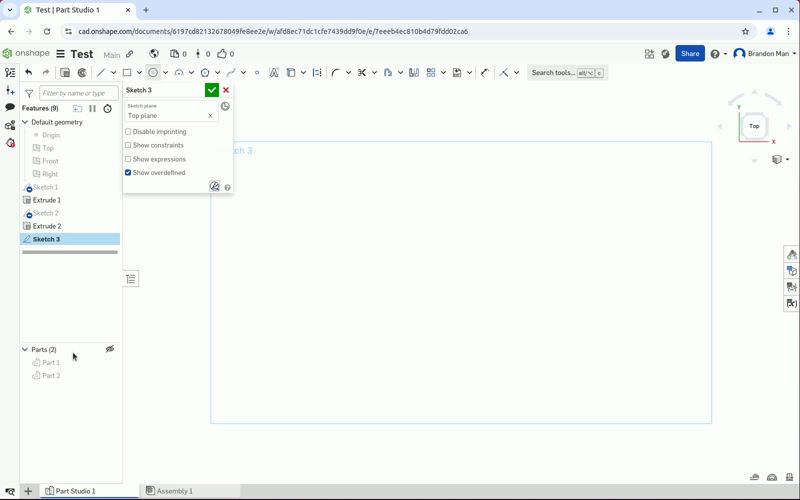
mouse_move(461, 282)
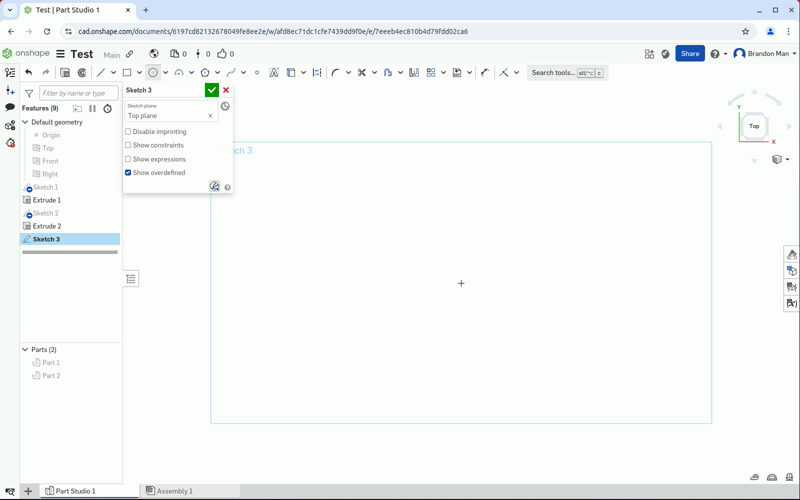
click(461, 282)
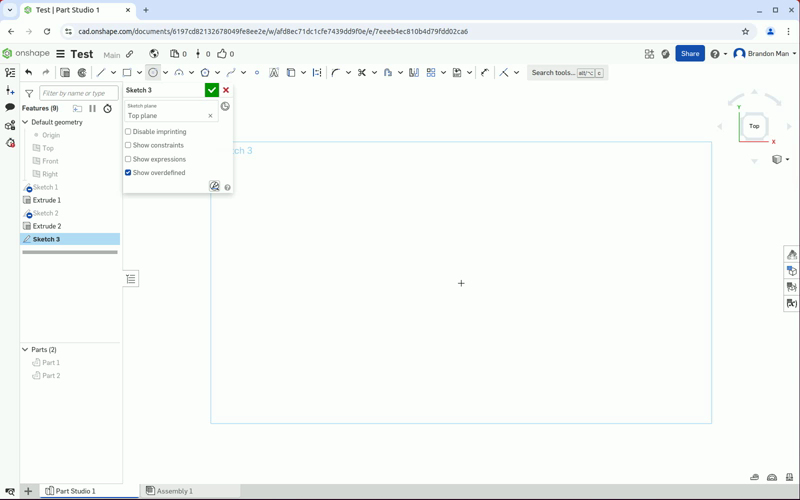
key_up(shift)
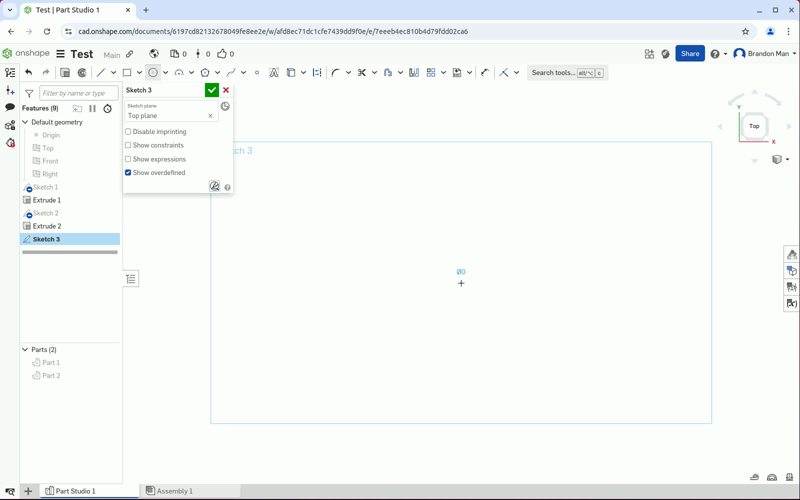
mouse_move(574, 282)
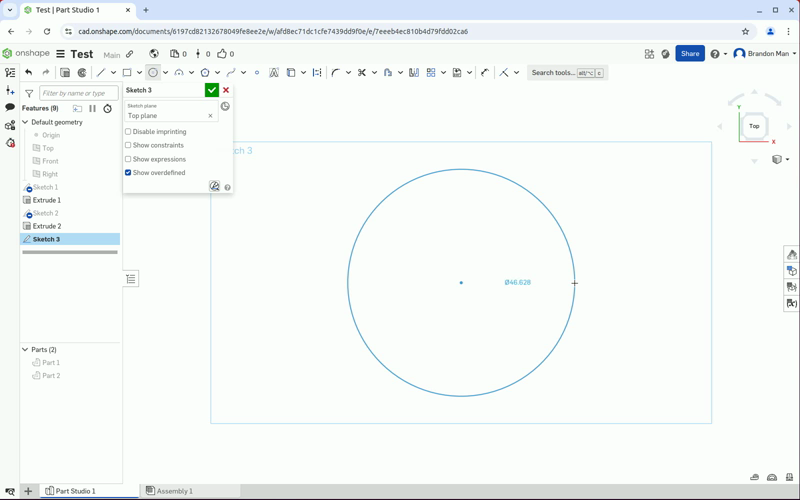
click(574, 282)
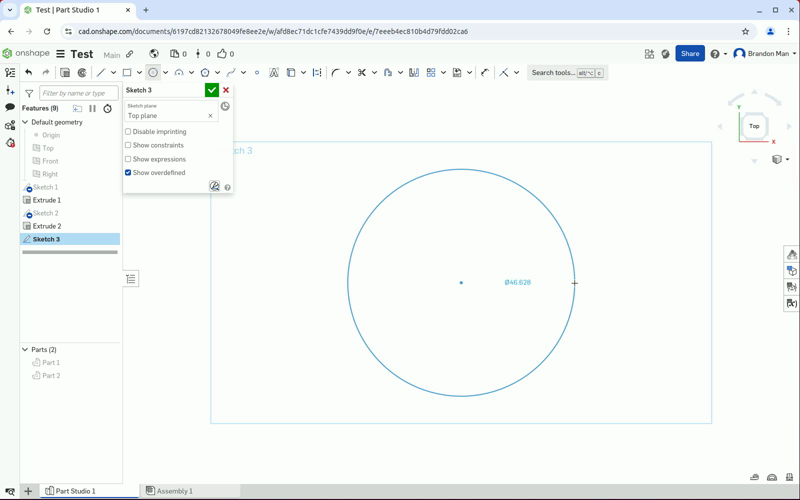
key(esc)
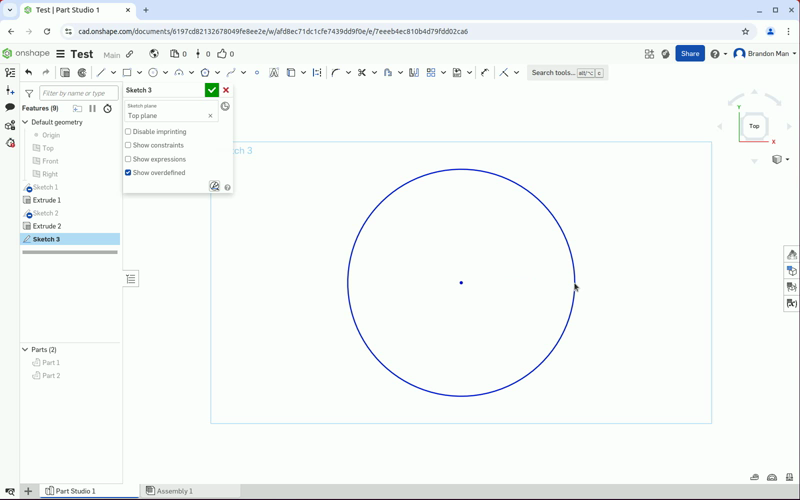
key(c)
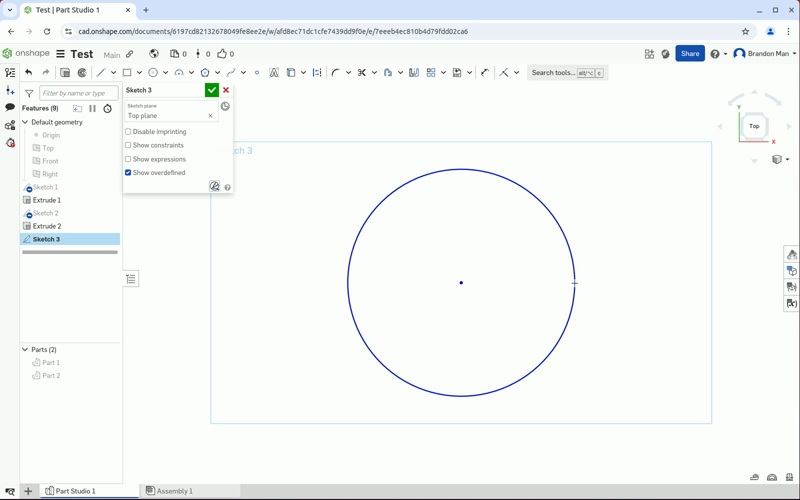
key_down(shift)
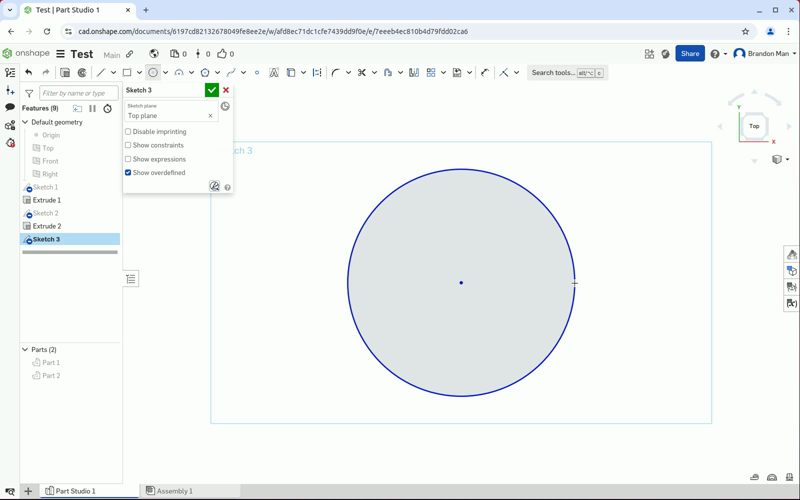
mouse_move(461, 282)
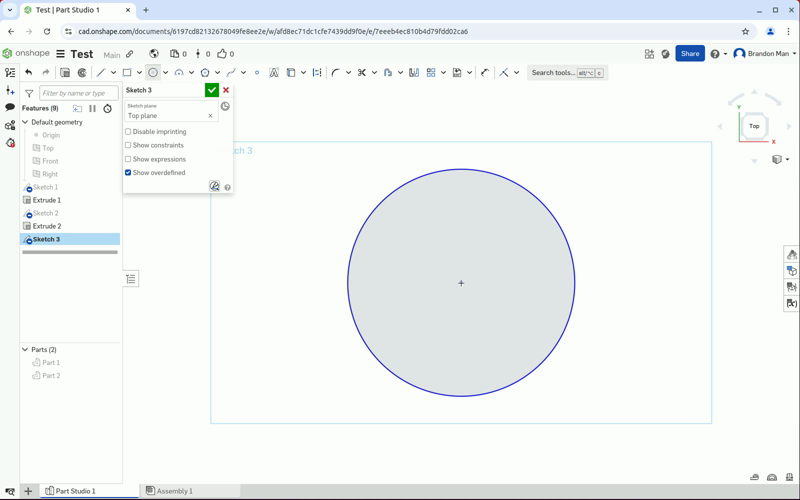
click(461, 282)
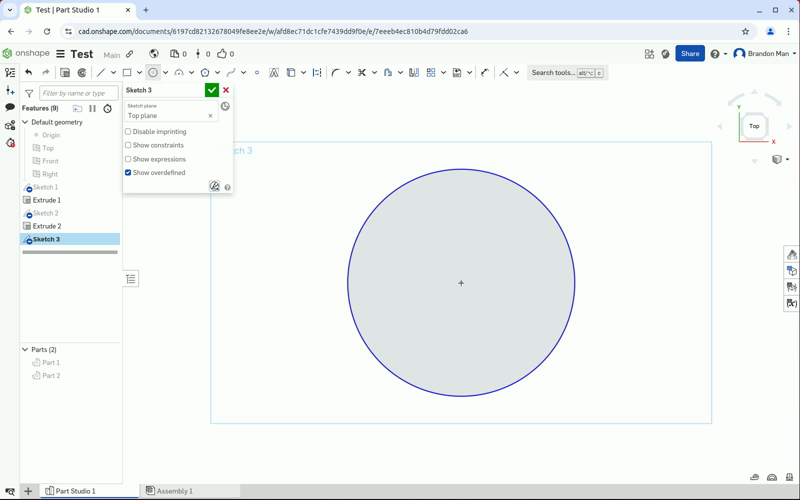
key_up(shift)
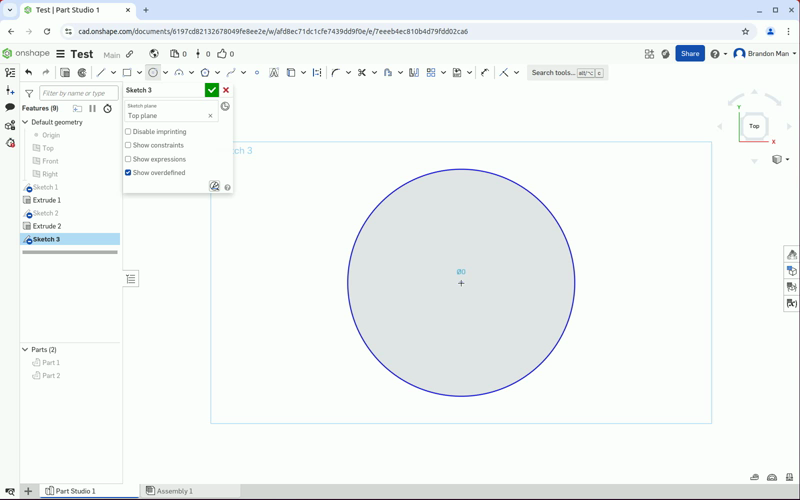
mouse_move(567, 282)
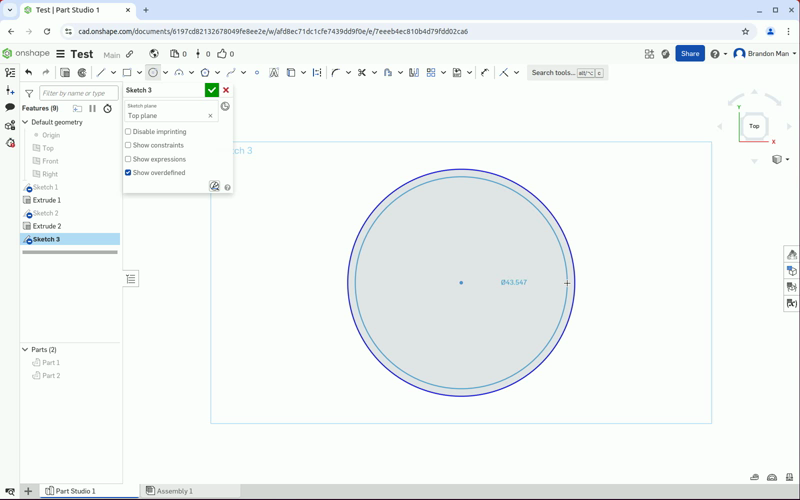
click(567, 282)
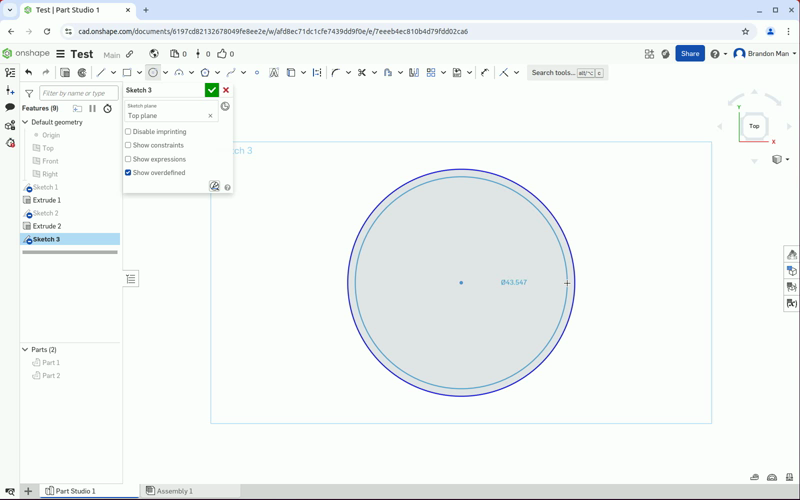
key(esc)
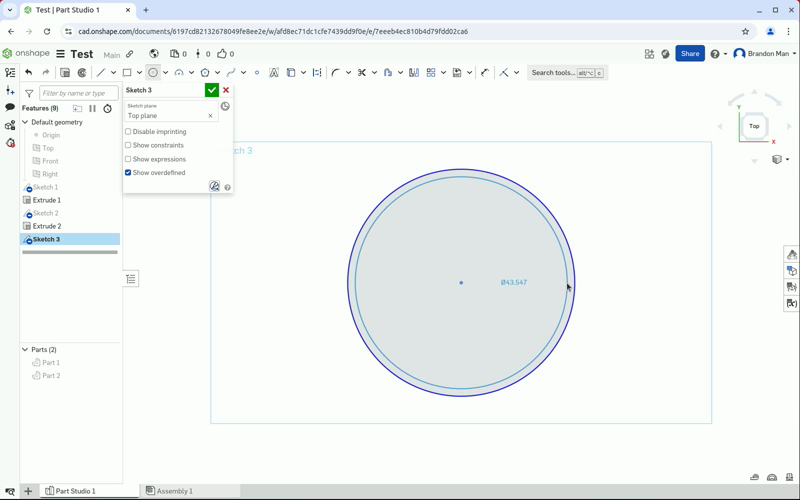
mouse_move(484, 176)
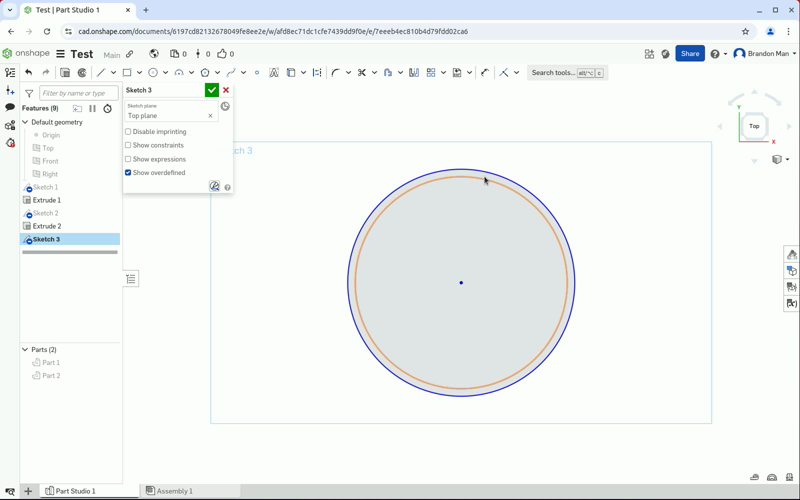
click(484, 176)
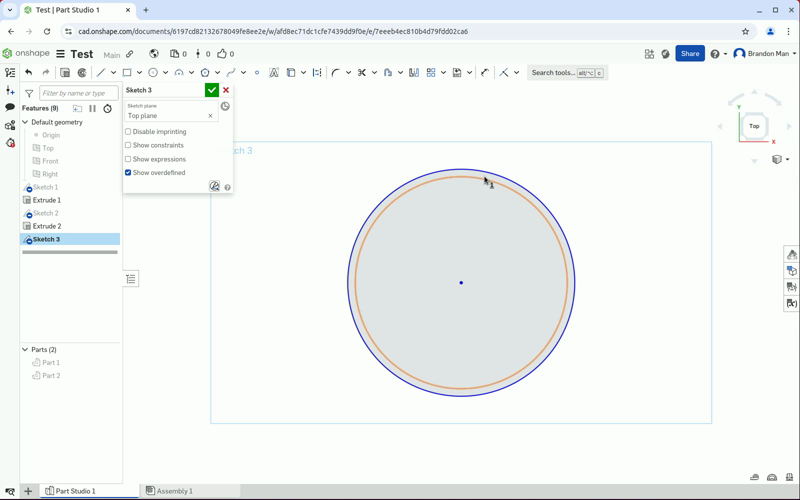
mouse_move(73, 352)
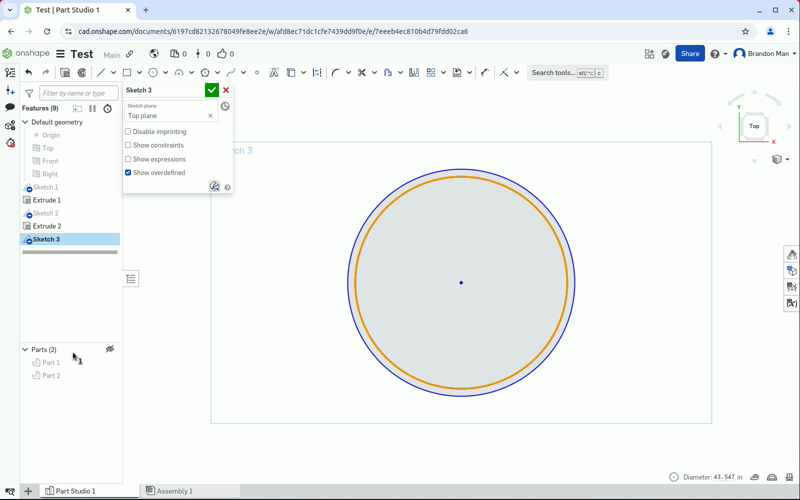
key(shift+y)
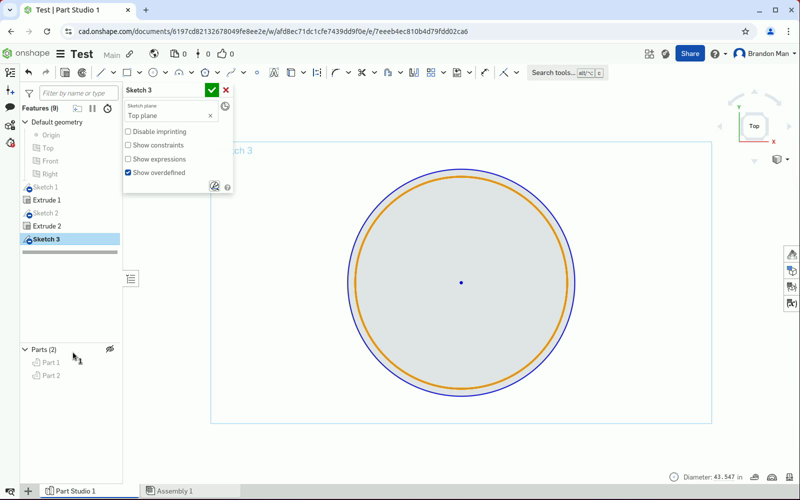
key(shift+e)
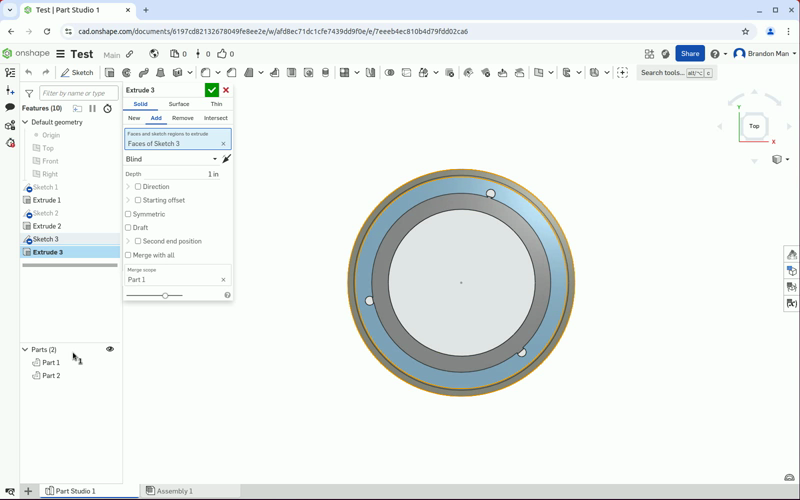
mouse_move(143, 106)
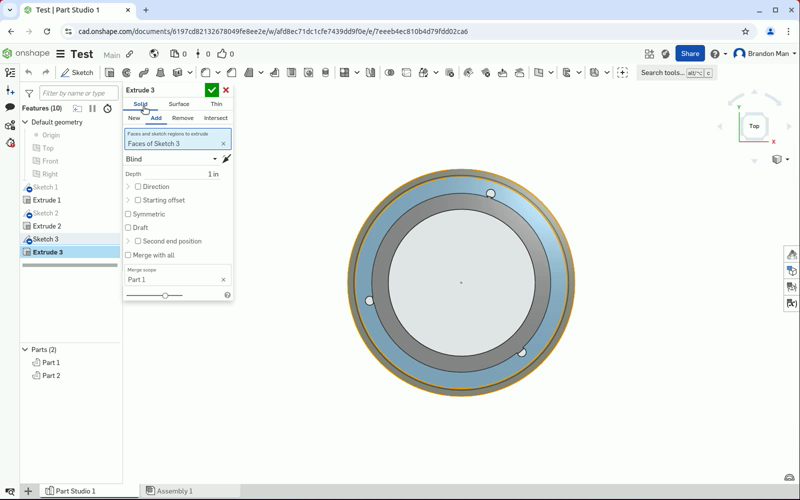
click(143, 106)
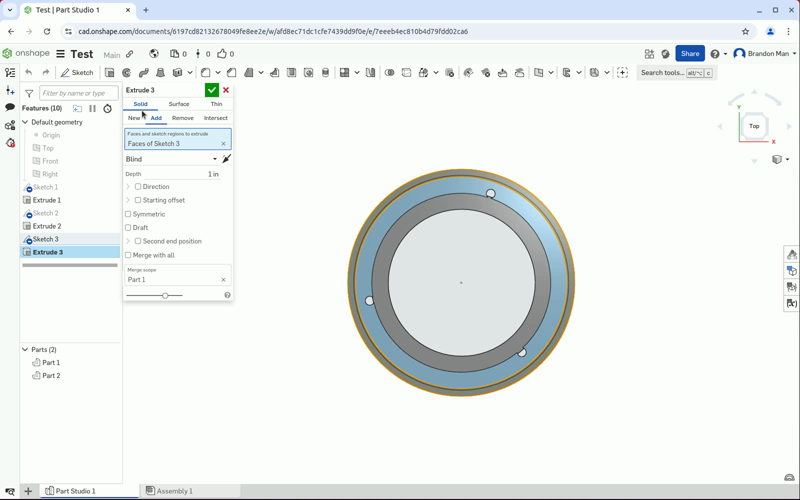
mouse_move(137, 120)
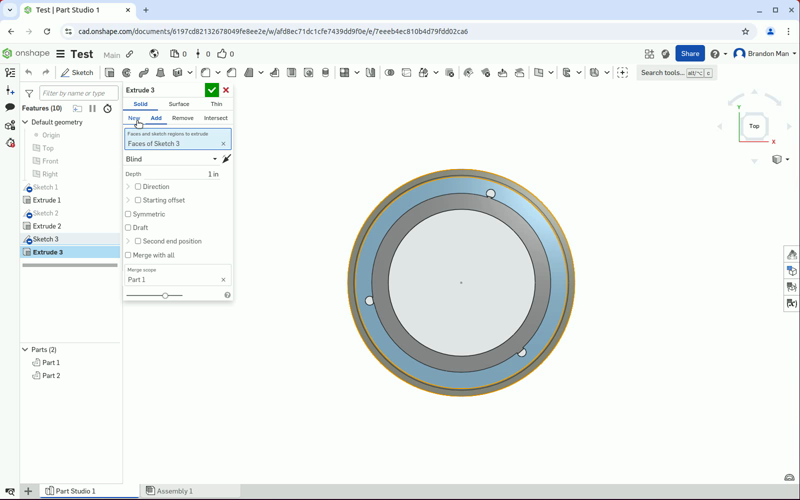
click(137, 120)
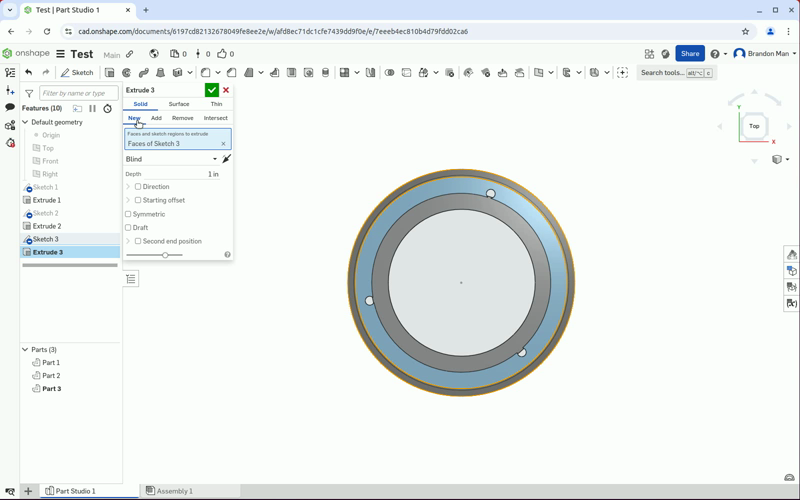
key(tab, 4)
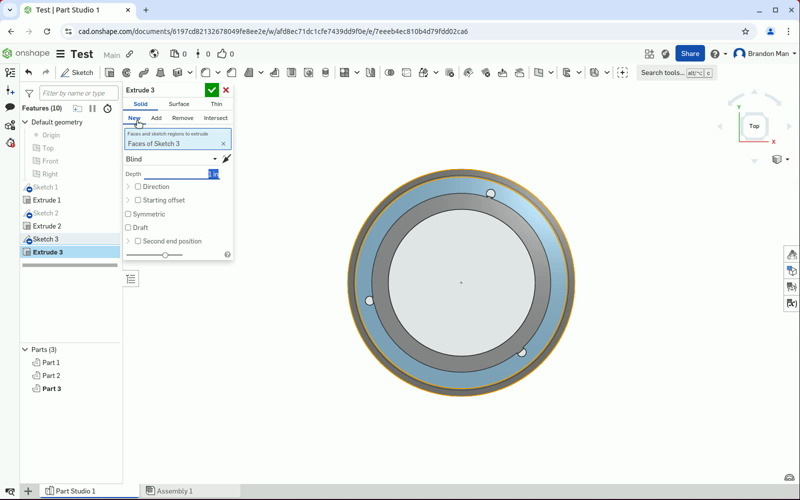
text(1.926)
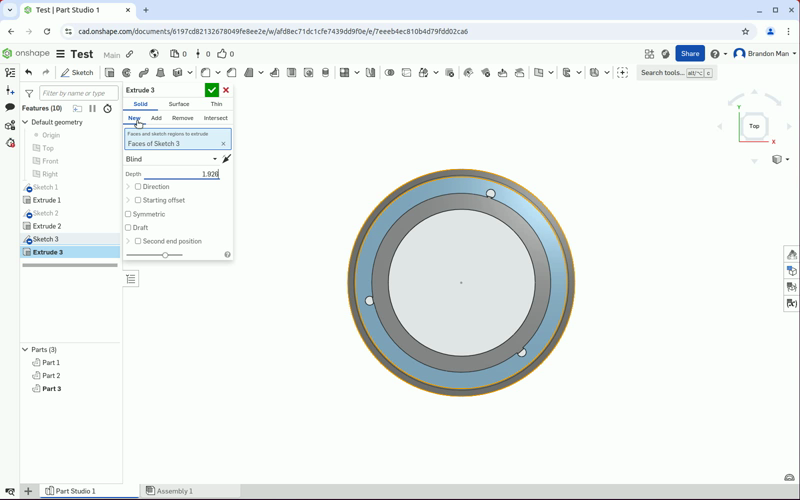
key(enter)
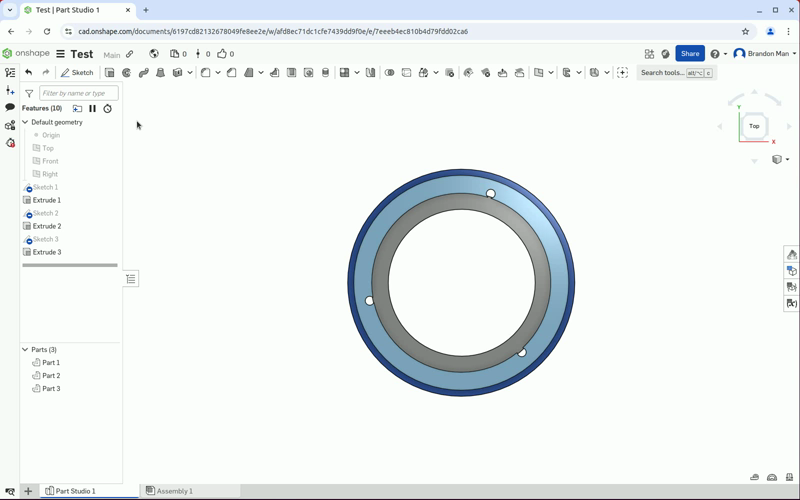
key(shift+h)
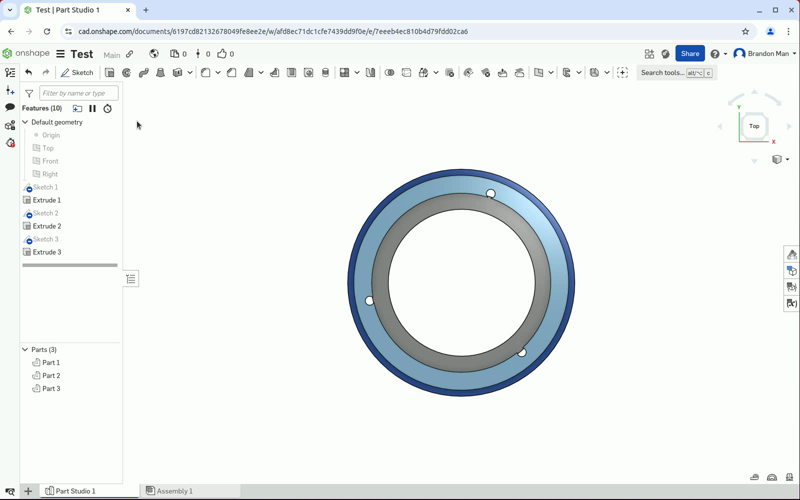
key(shift+h)
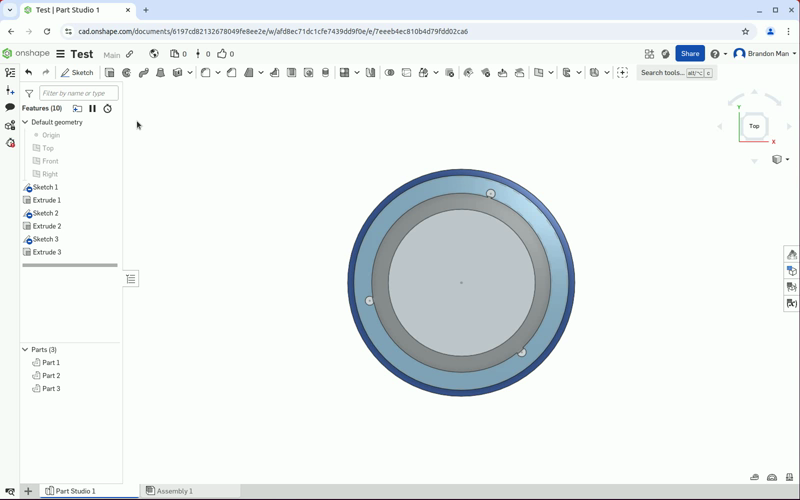
key(shift+7)
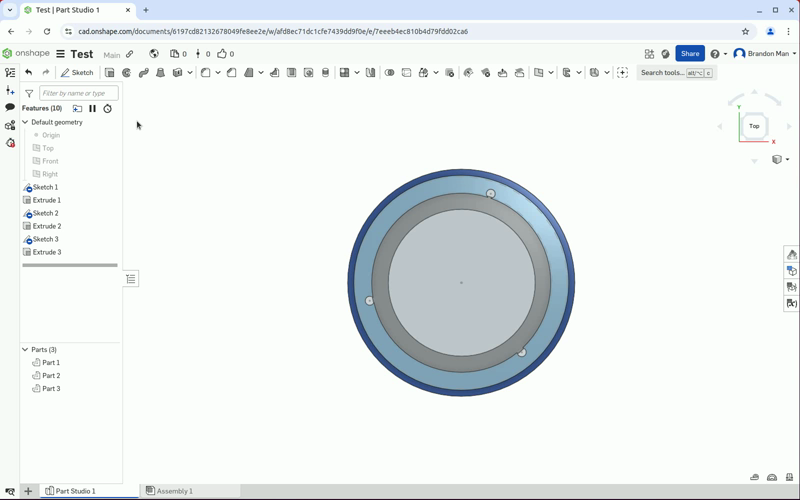
key(up, 3)
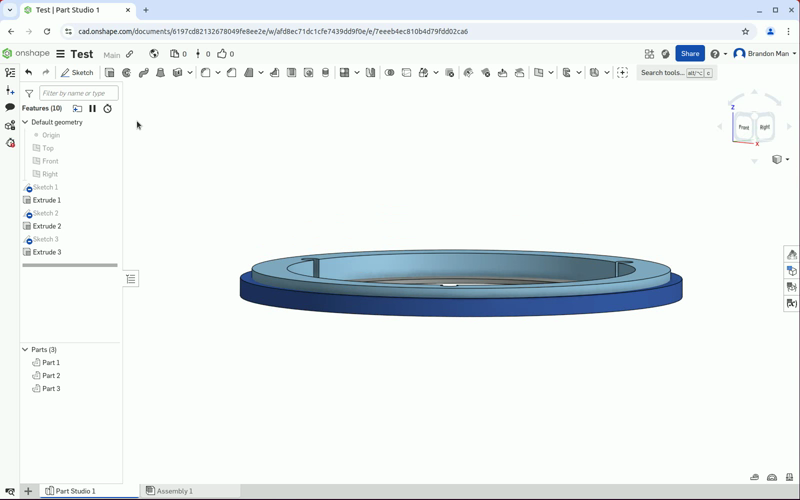
key(left, 3)
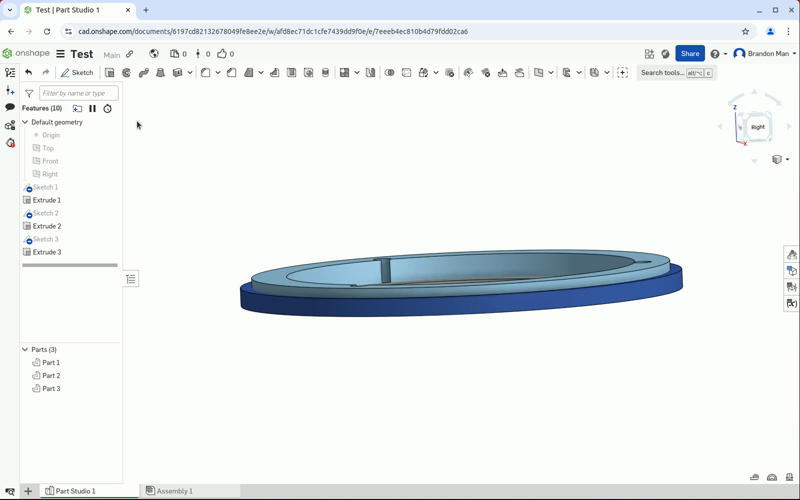
key(right, 3)
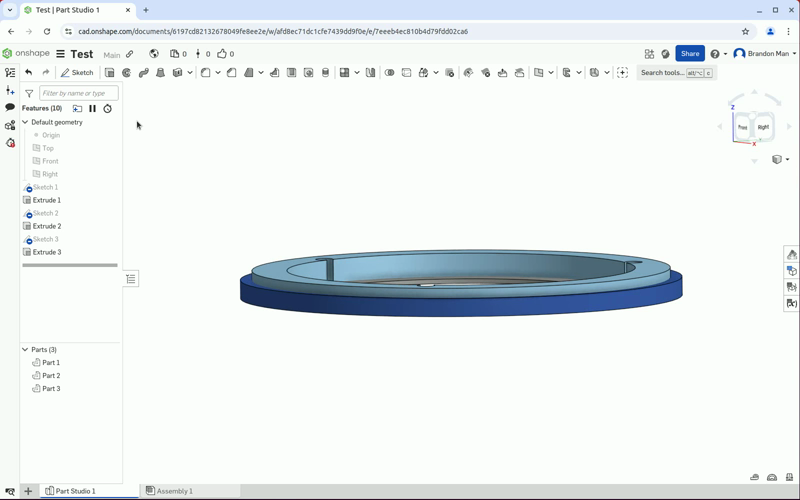
key(down, 3)
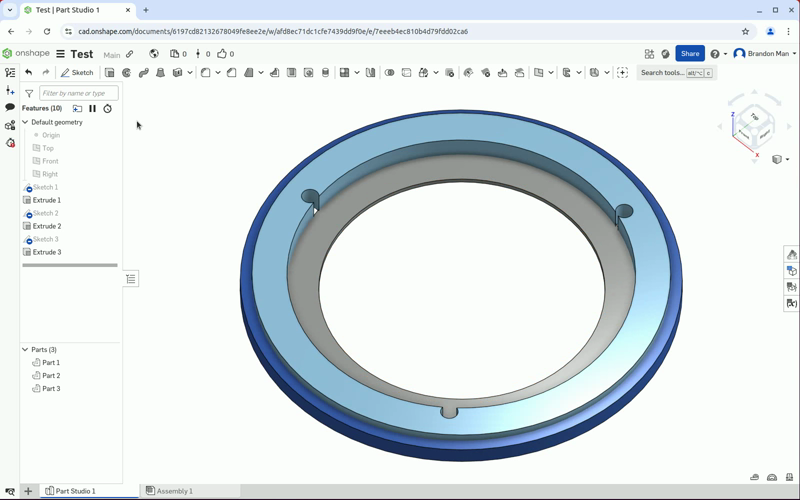
mouse_move(73, 189)
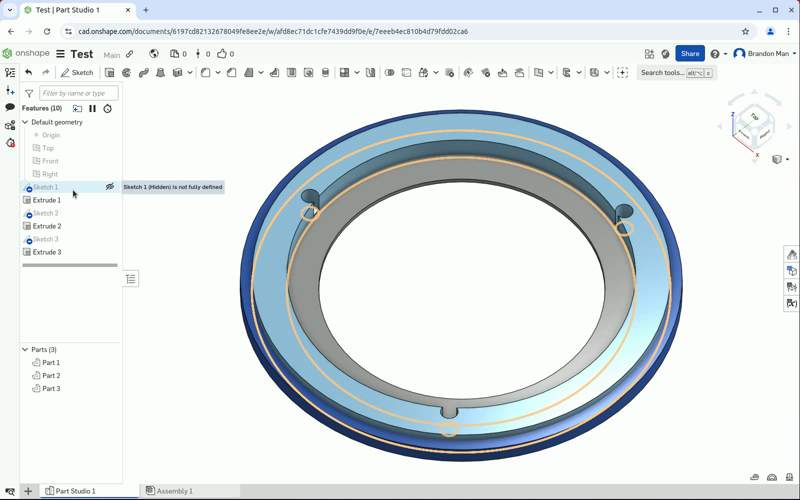
click(73, 189)